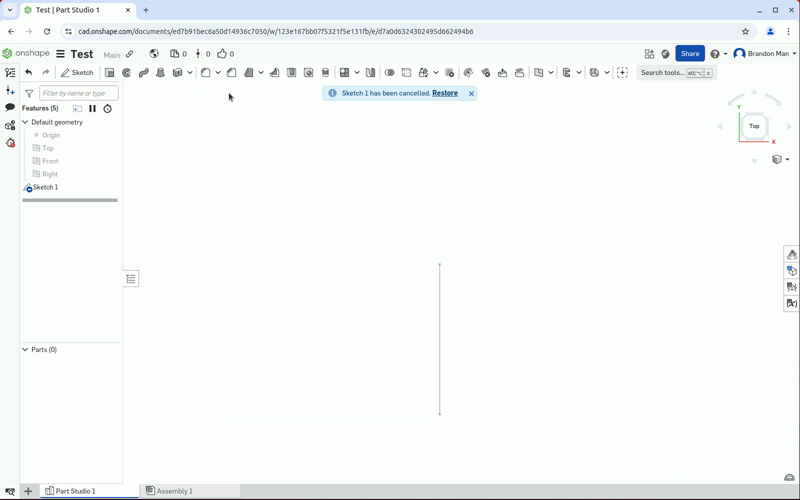
key(shift+h)
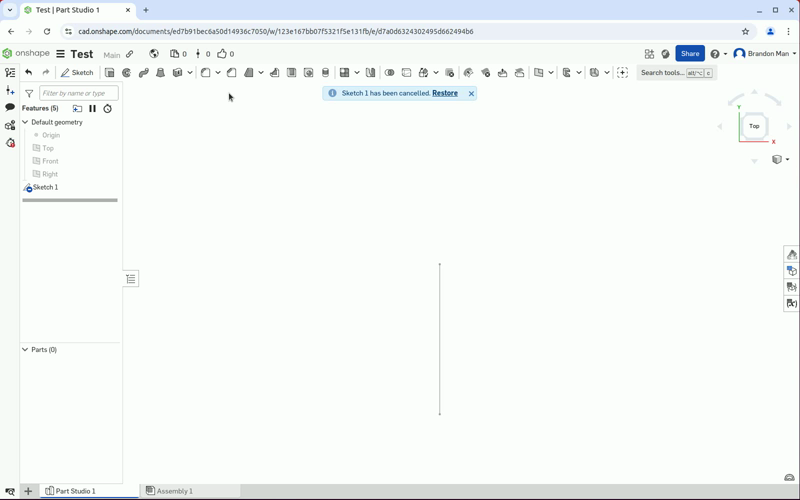
key(shift+s)
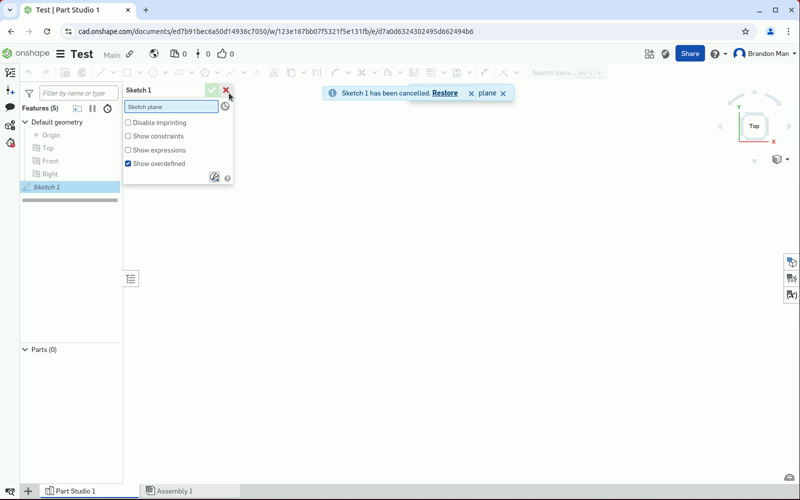
mouse_move(73, 150)
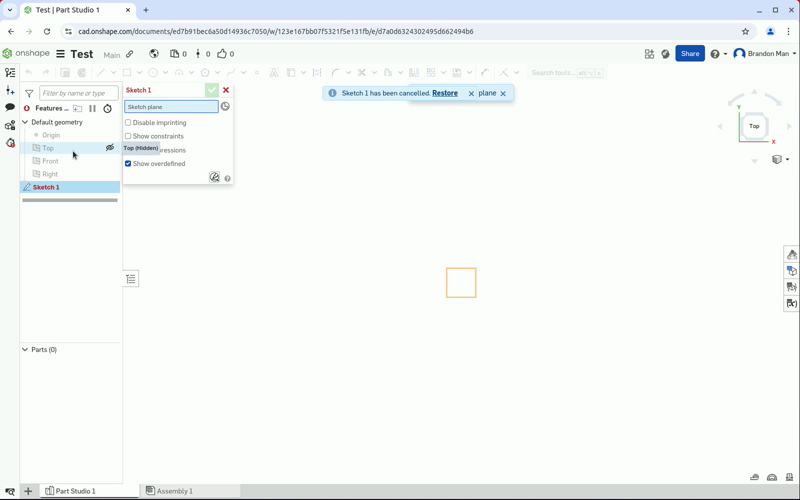
click(73, 150)
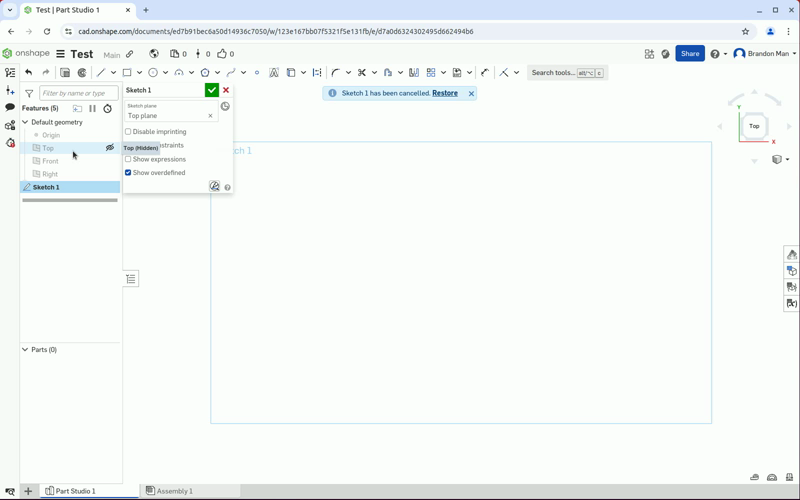
mouse_move(73, 352)
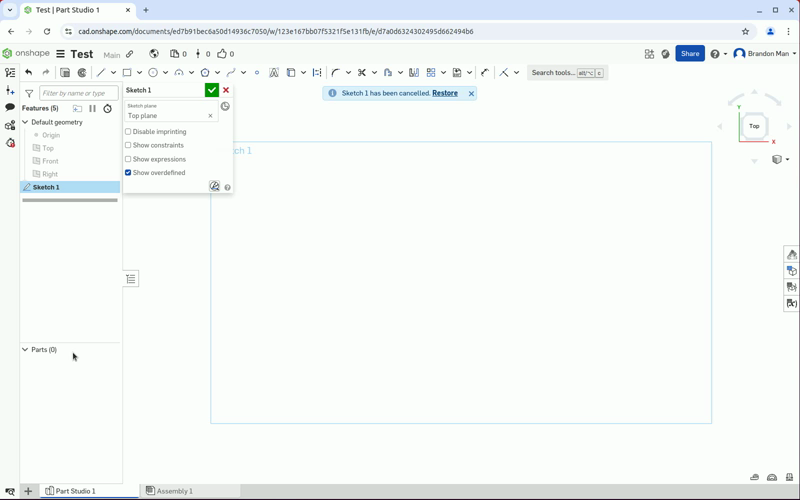
key(y)
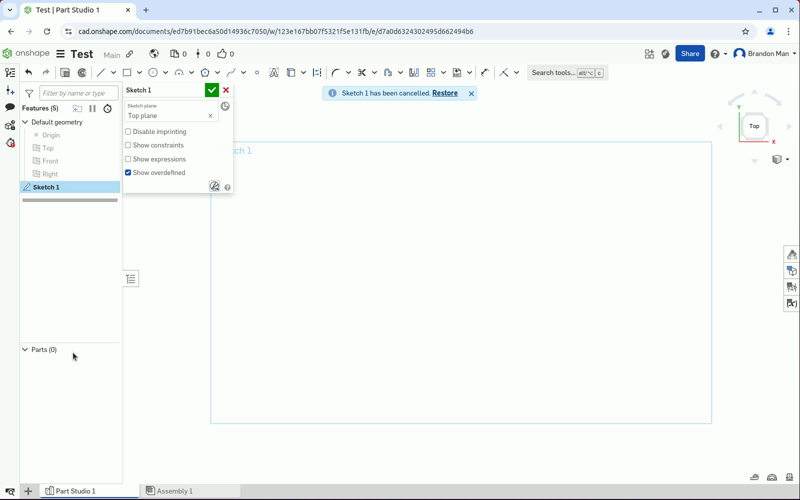
key(l)
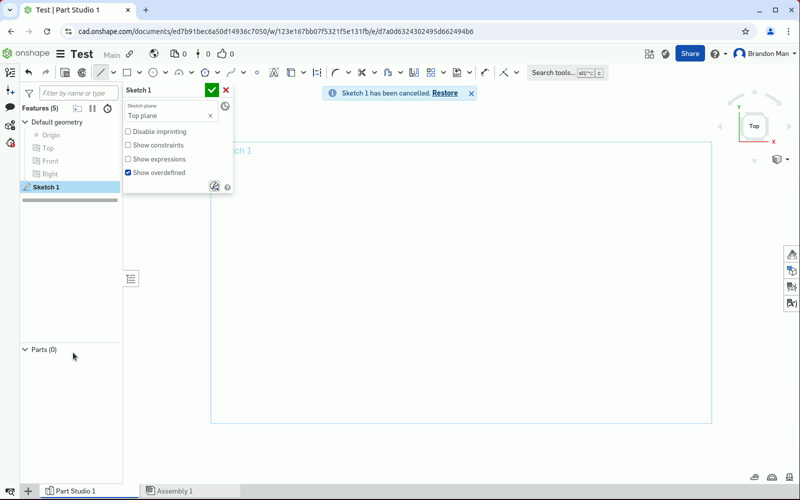
key_down(shift)
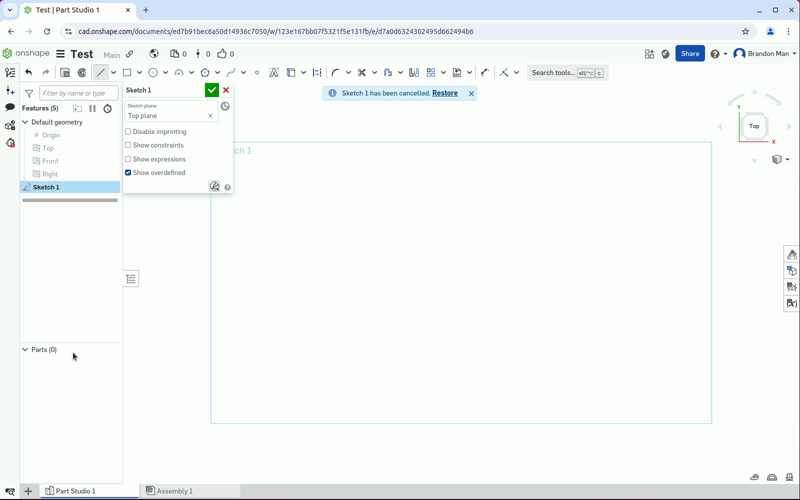
mouse_move(348, 391)
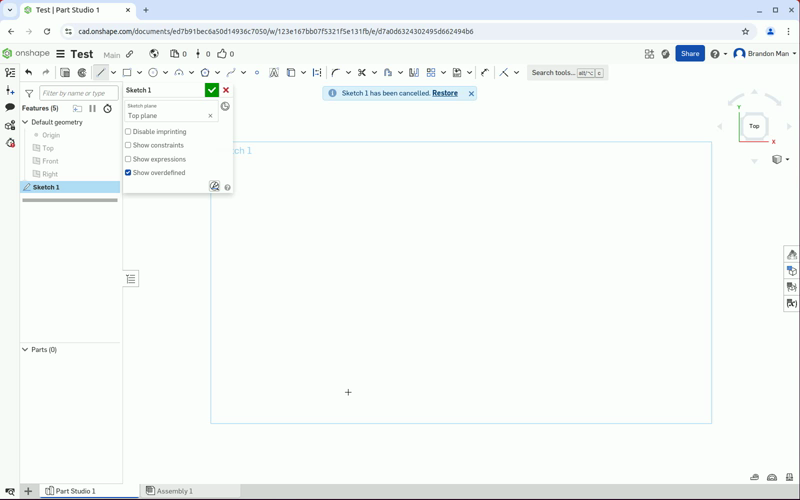
click(348, 391)
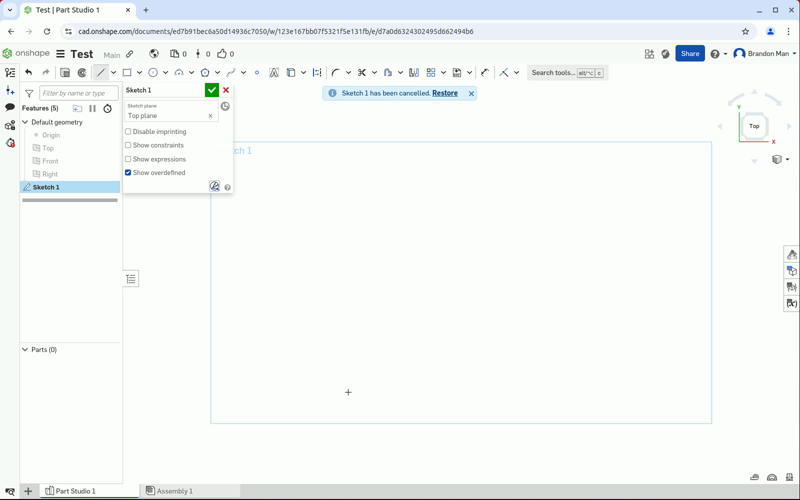
key_up(shift)
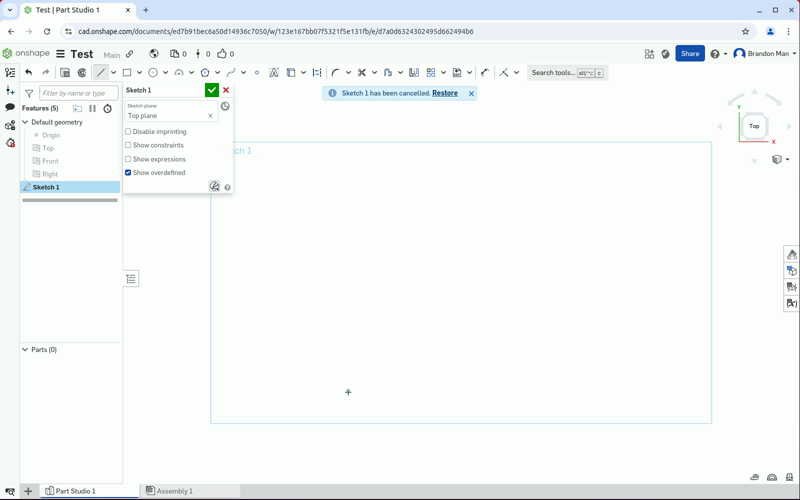
key_down(shift)
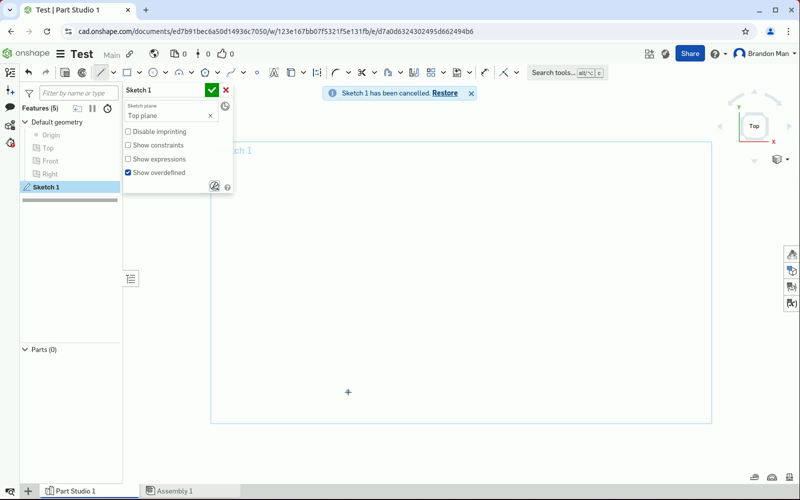
mouse_move(460, 391)
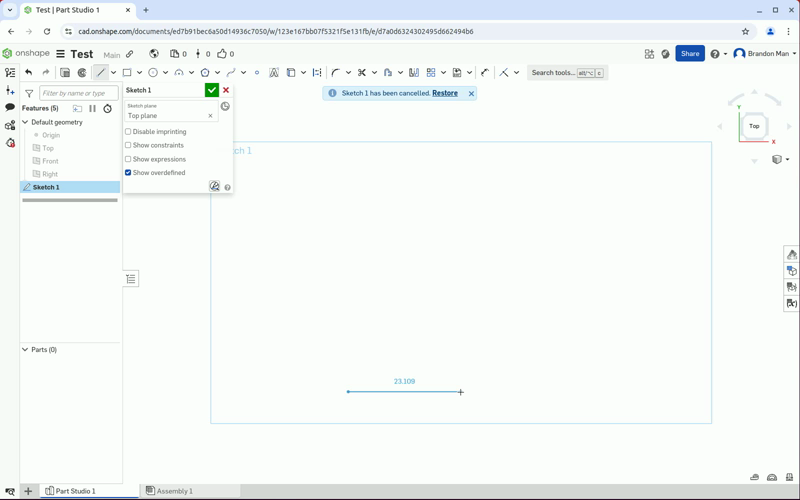
click(460, 391)
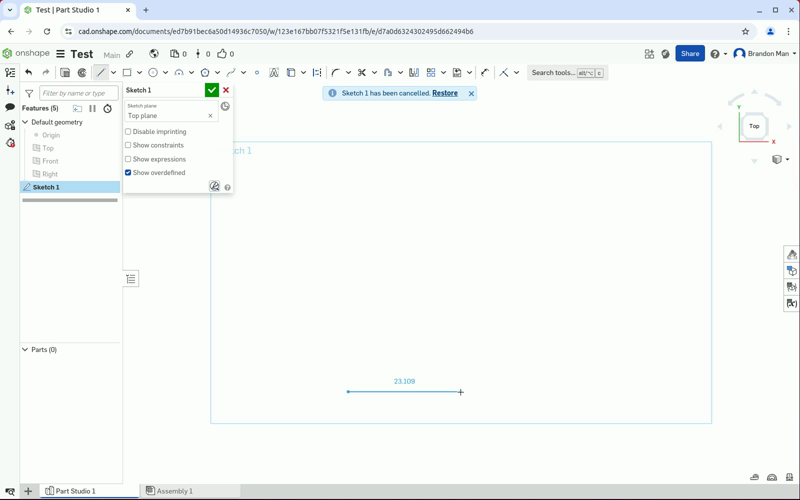
key_up(shift)
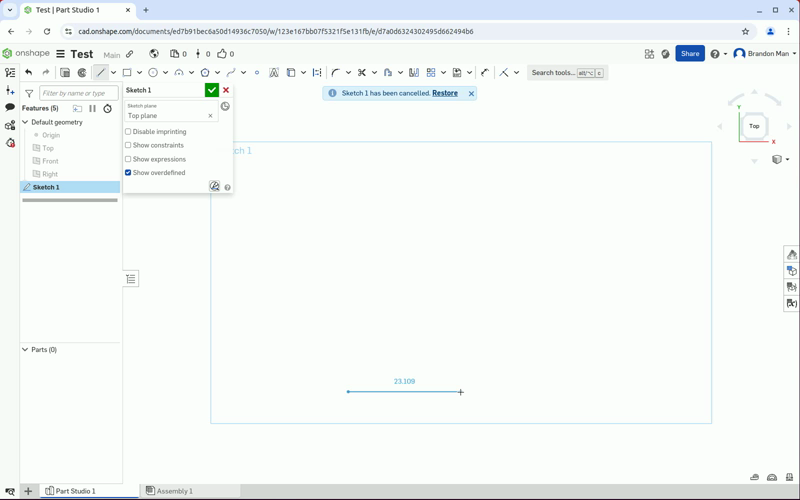
key_down(shift)
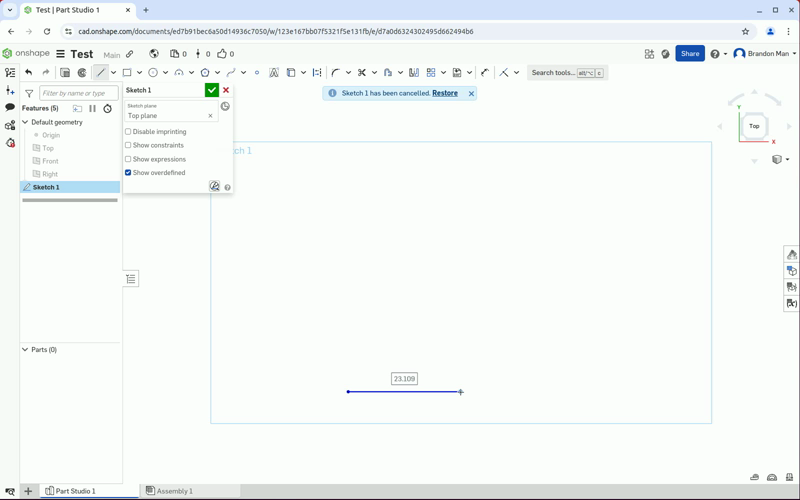
mouse_move(460, 282)
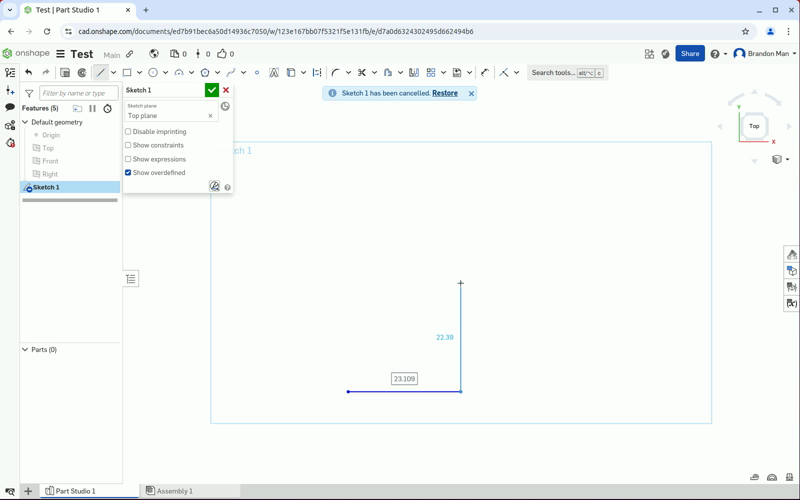
click(460, 282)
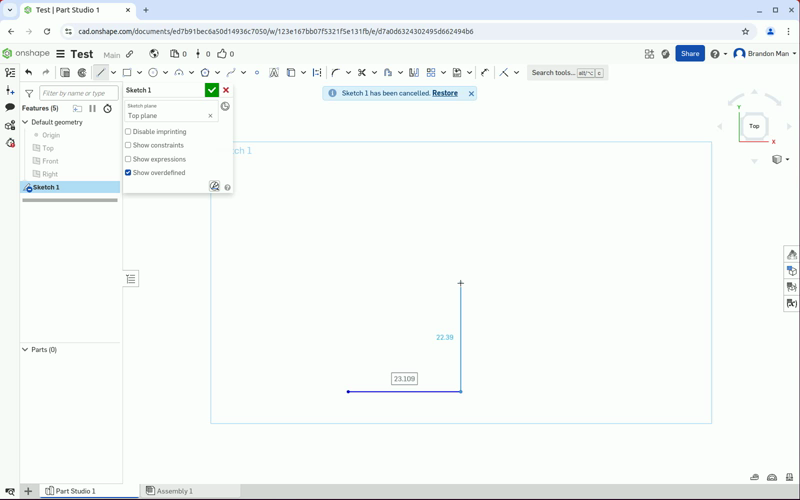
key_up(shift)
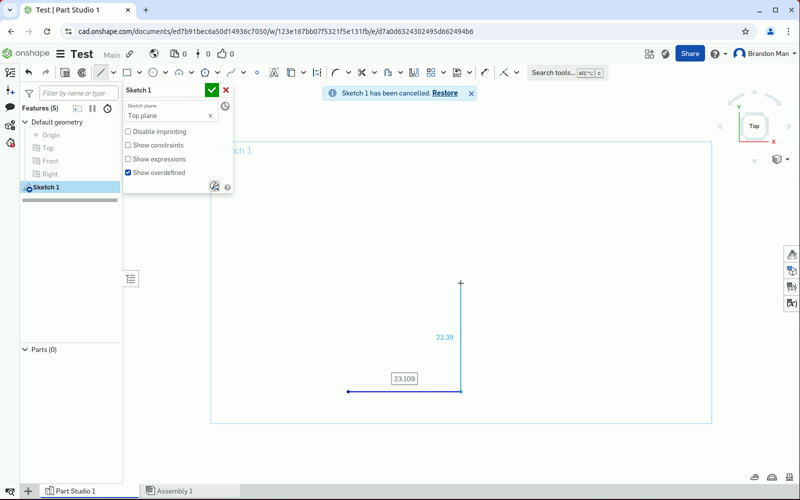
key_down(shift)
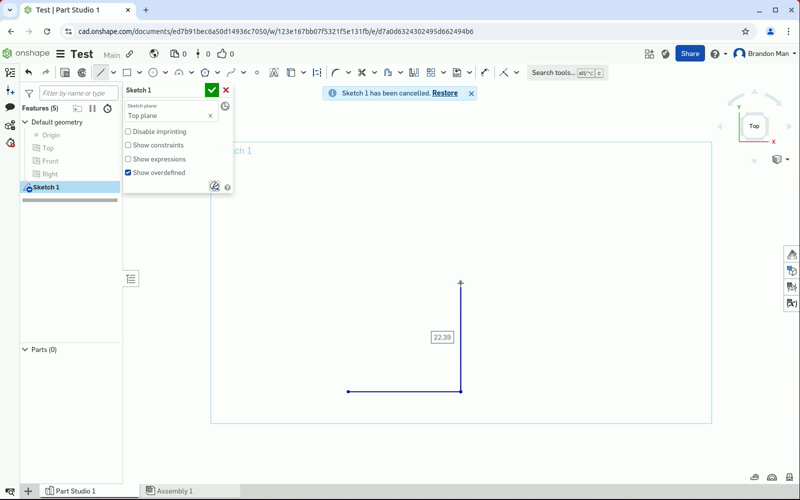
mouse_move(348, 282)
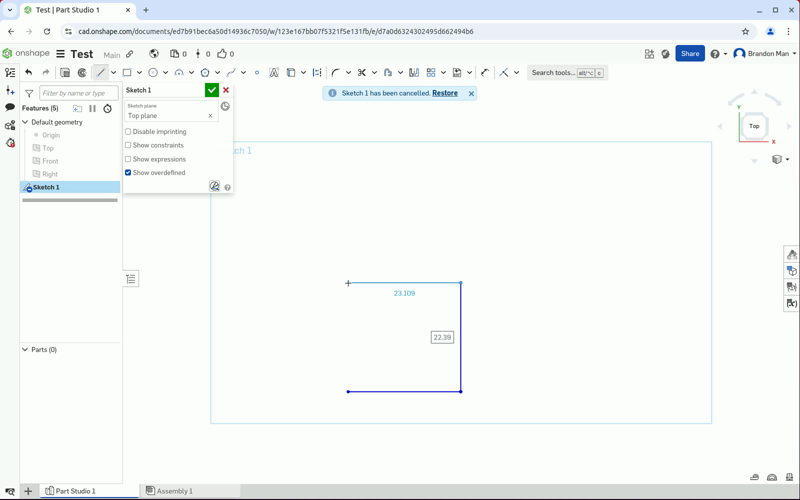
click(348, 282)
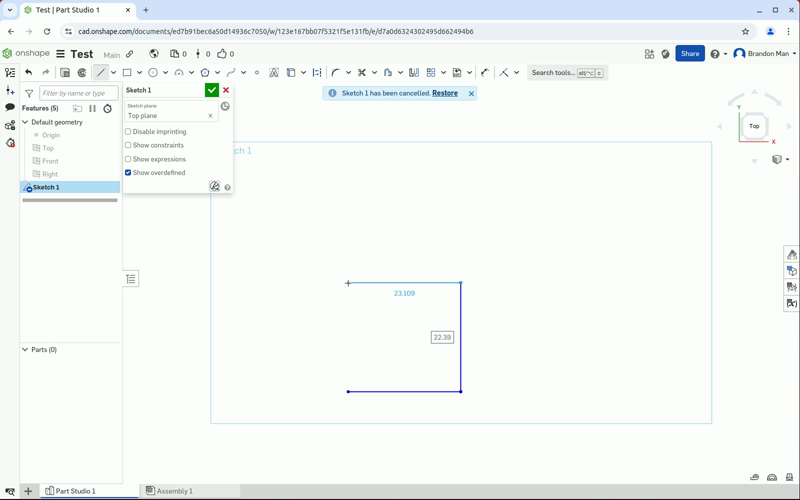
key_up(shift)
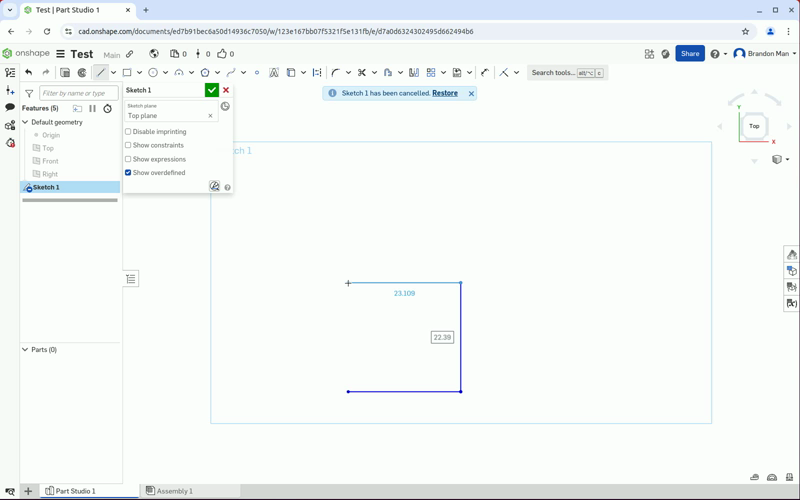
key_down(shift)
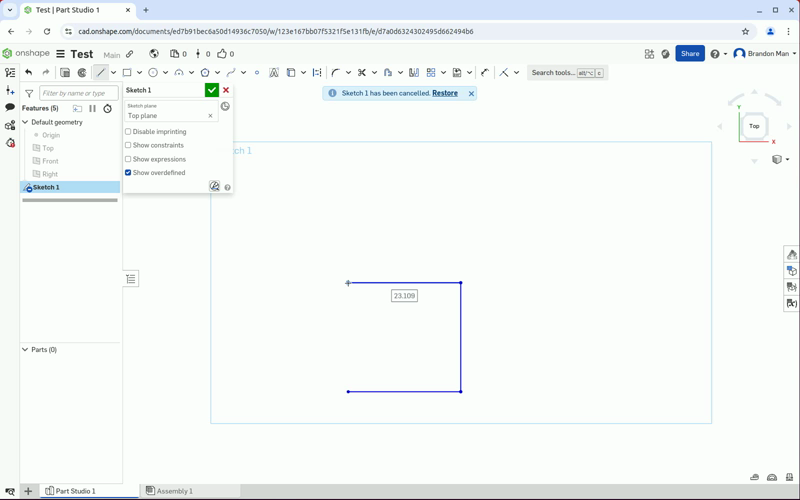
mouse_move(348, 391)
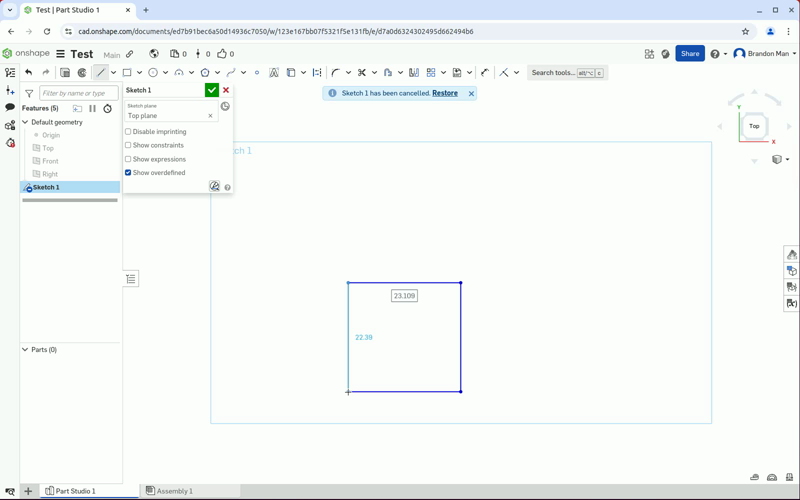
key_up(shift)
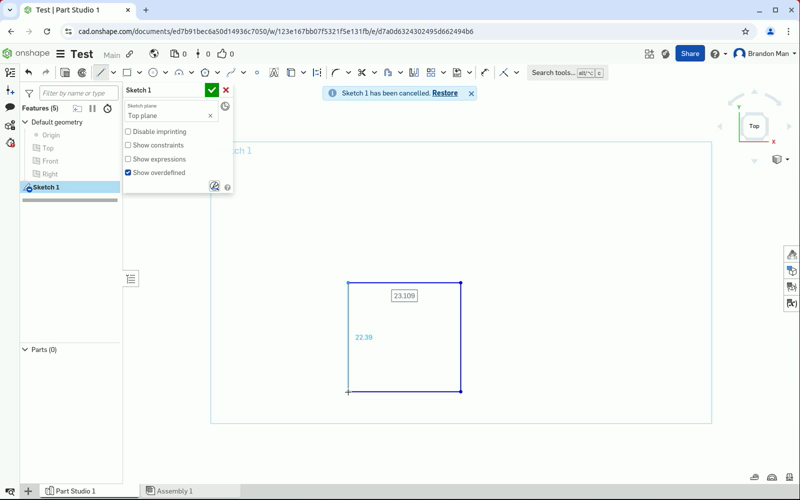
click(348, 391)
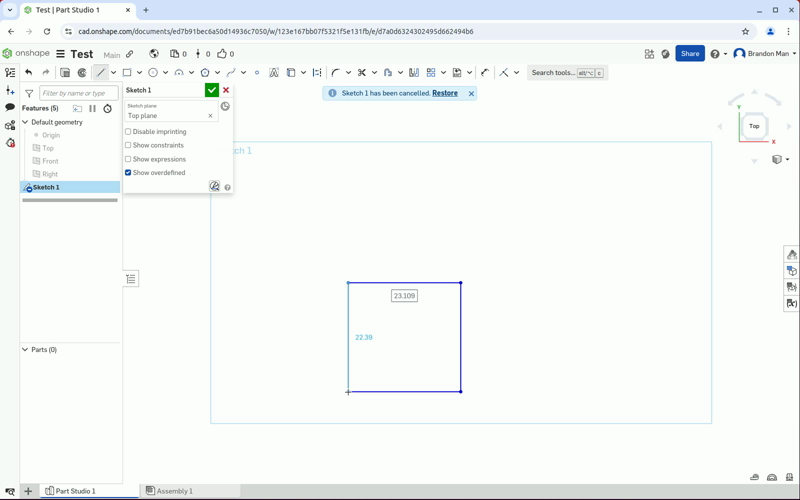
key(esc)
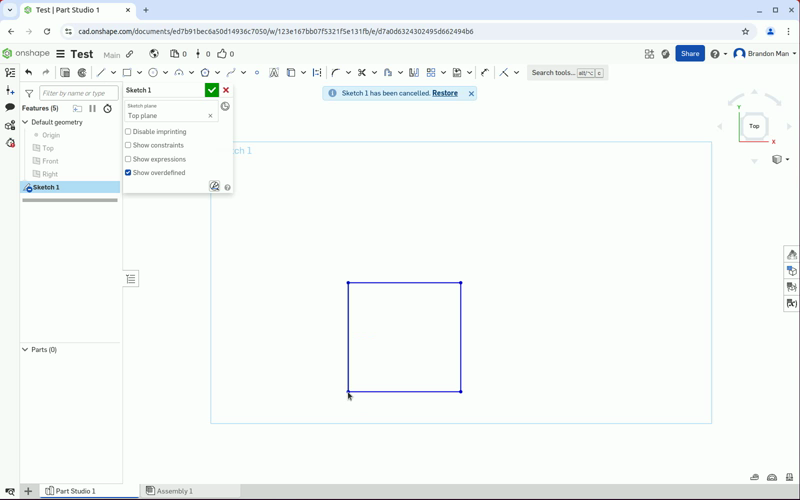
mouse_move(411, 356)
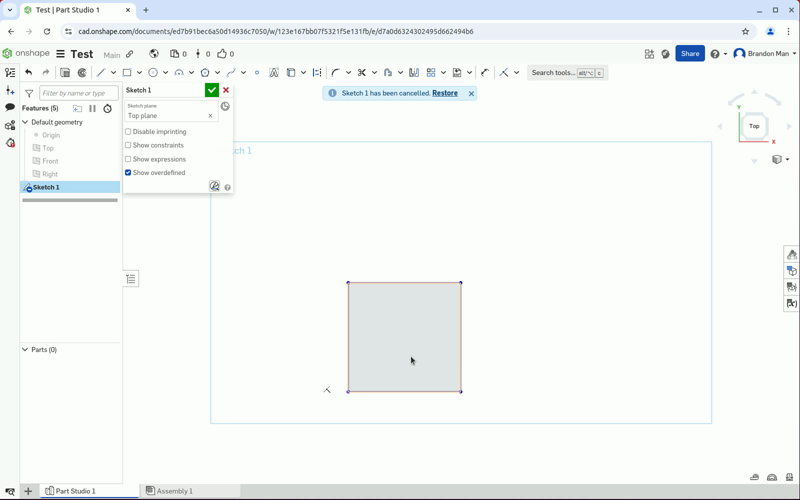
click(411, 356)
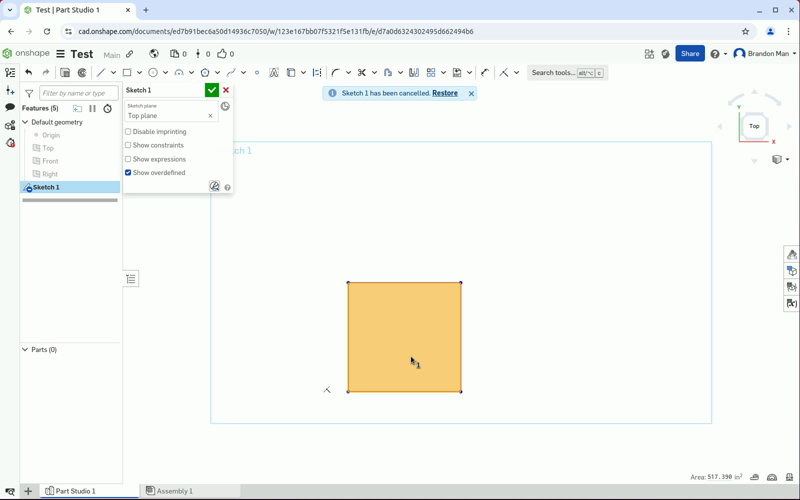
mouse_move(73, 352)
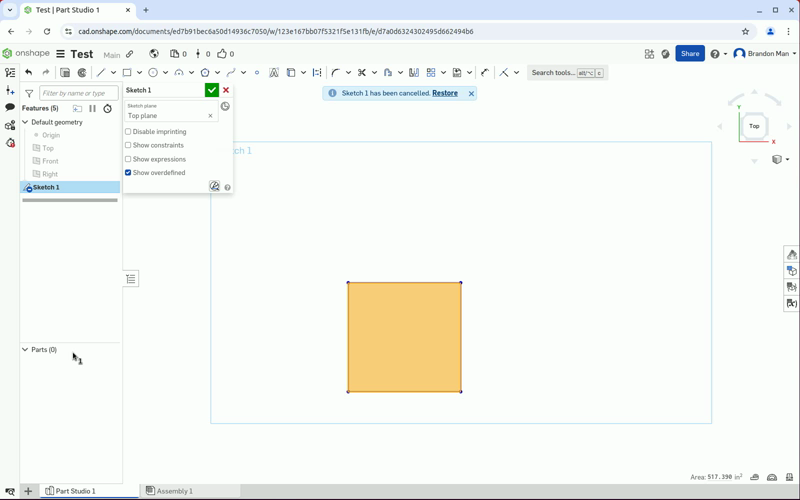
key(shift+y)
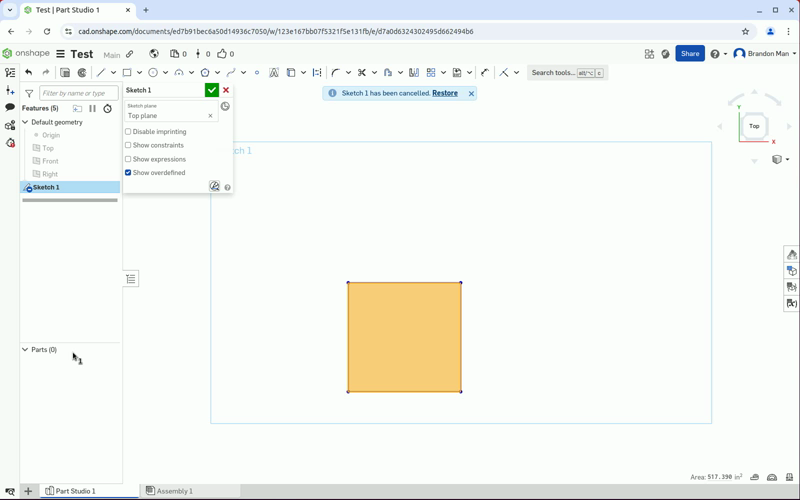
key(shift+e)
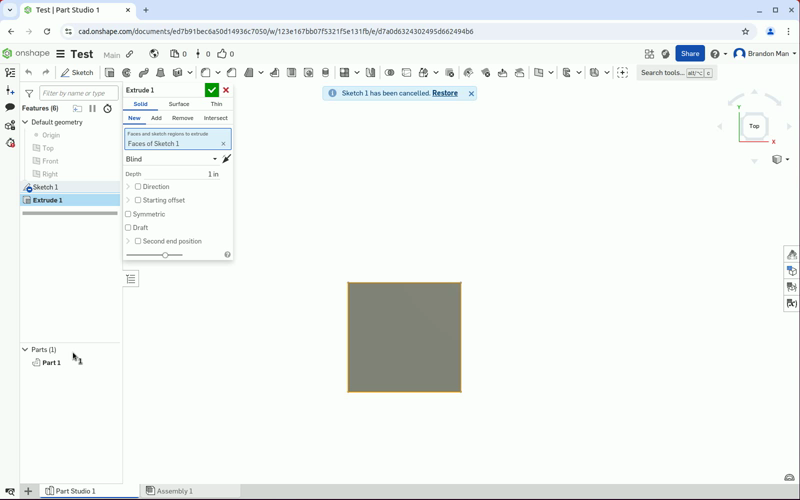
mouse_move(143, 106)
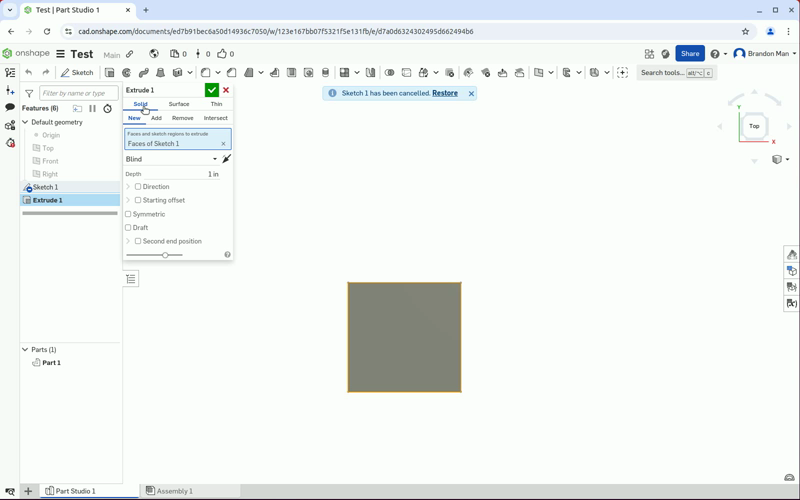
click(143, 106)
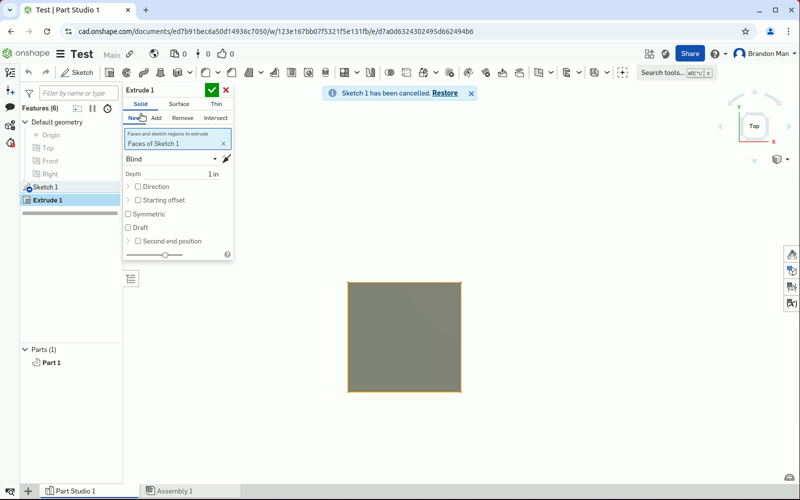
mouse_move(137, 120)
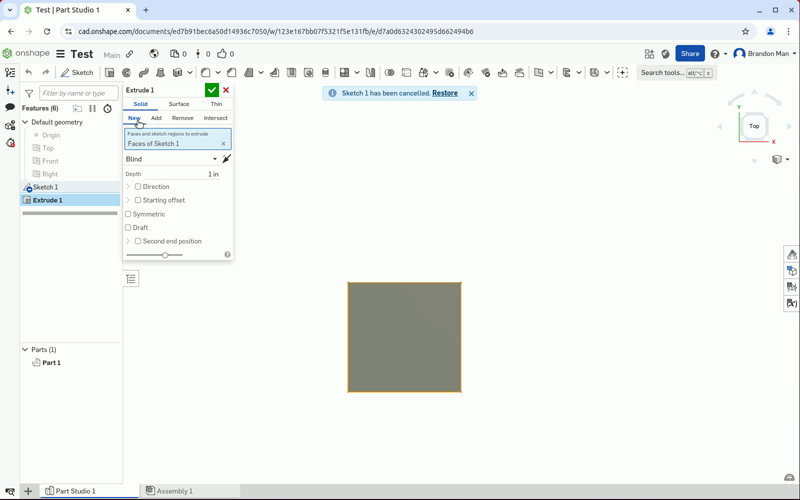
click(137, 120)
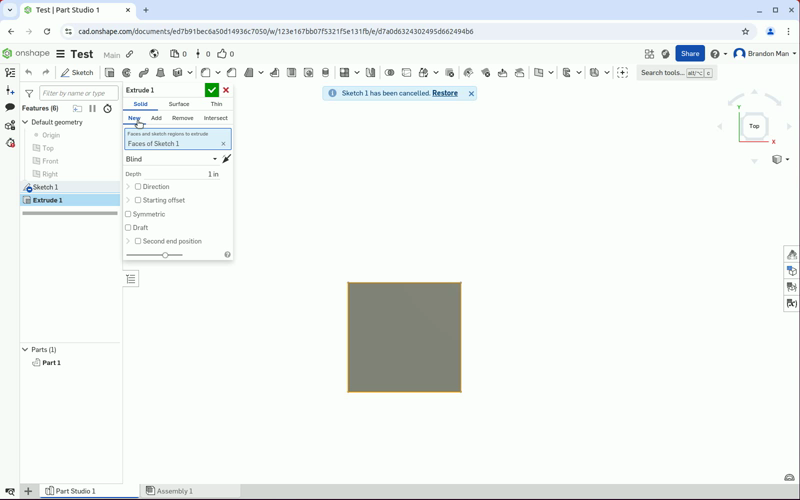
key(tab, 4)
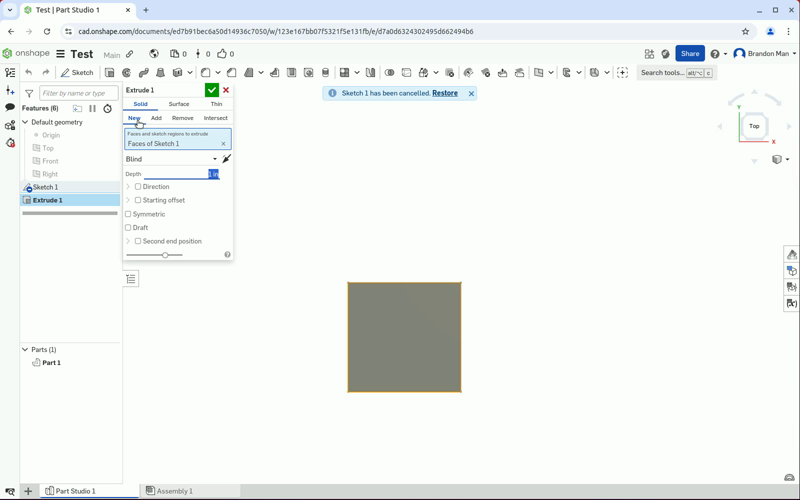
text(0.481)
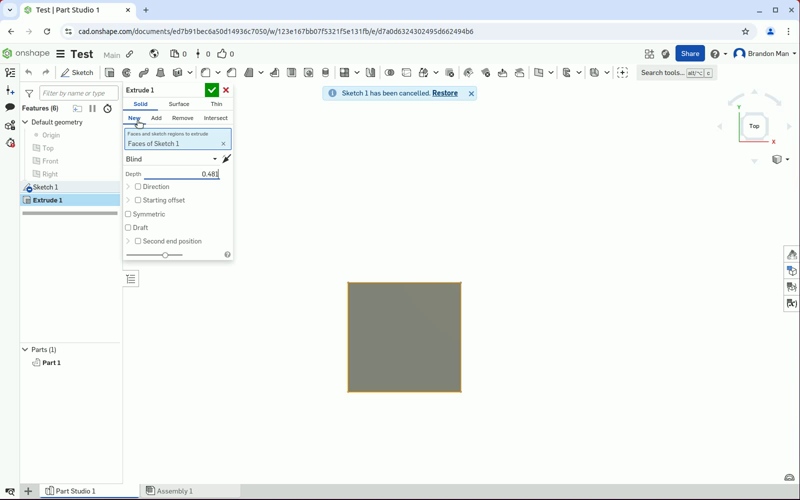
key(enter)
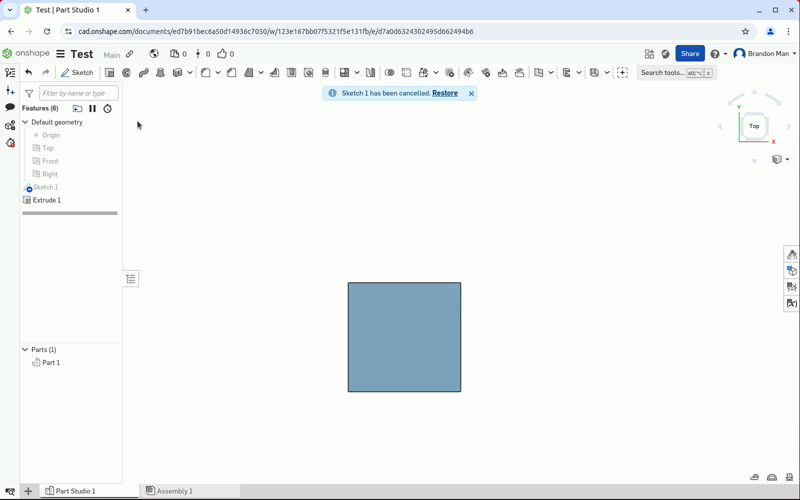
key(shift+h)
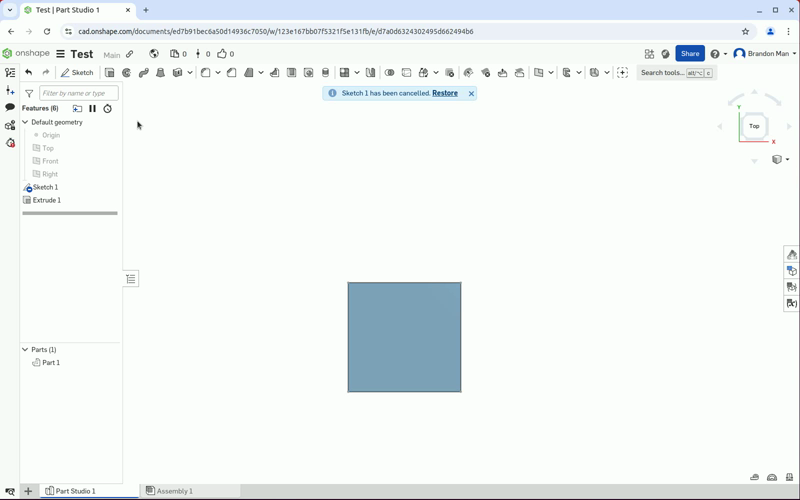
key(shift+h)
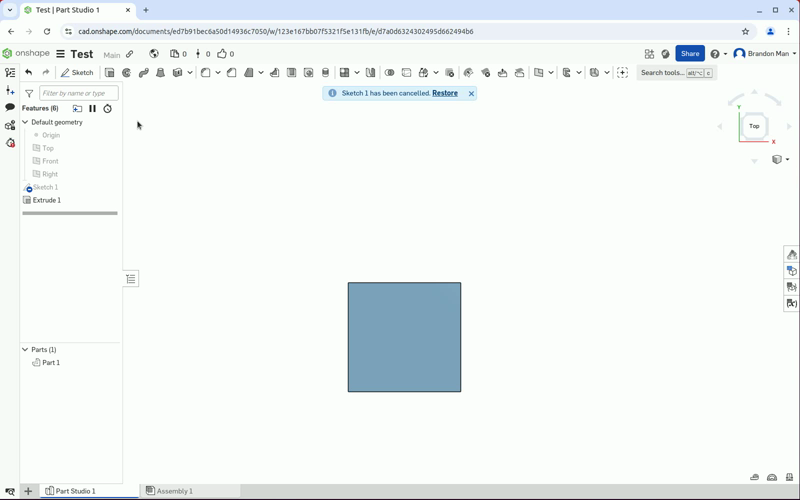
mouse_move(73, 189)
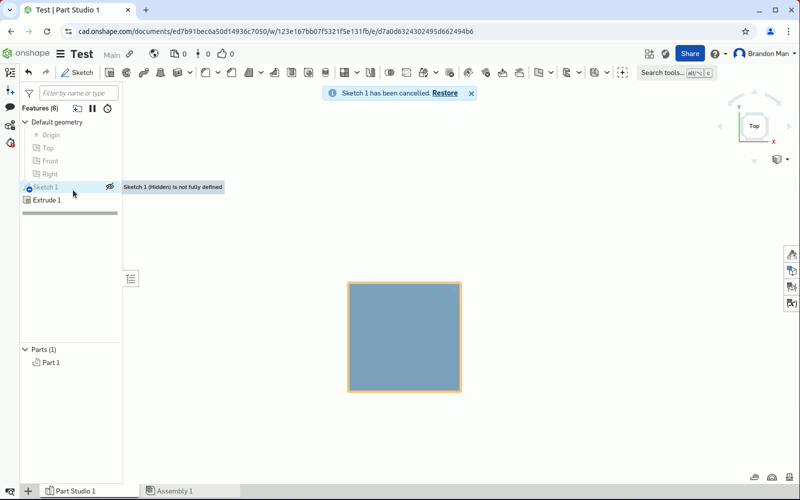
click(73, 189)
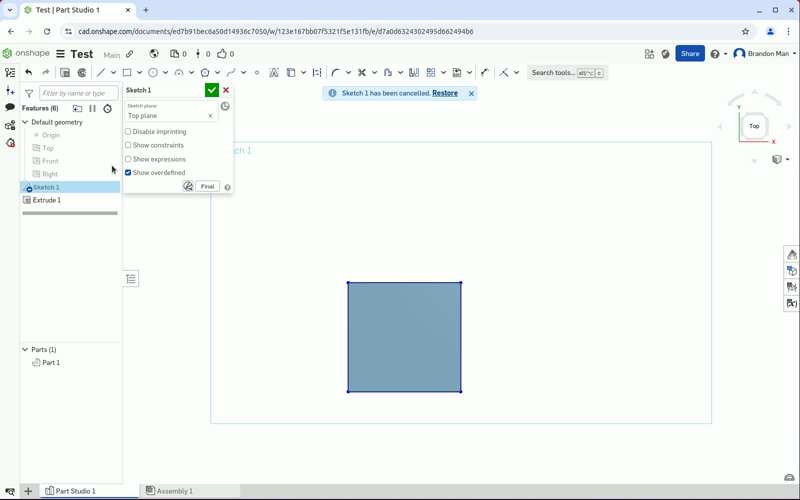
mouse_move(229, 92)
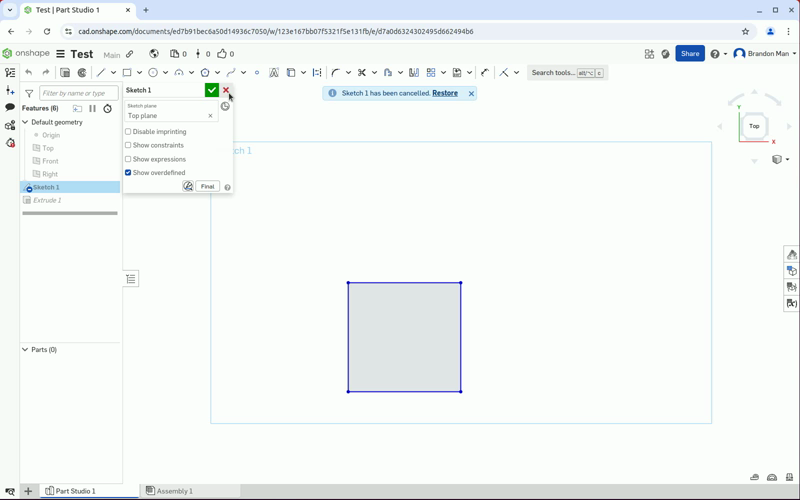
click(229, 92)
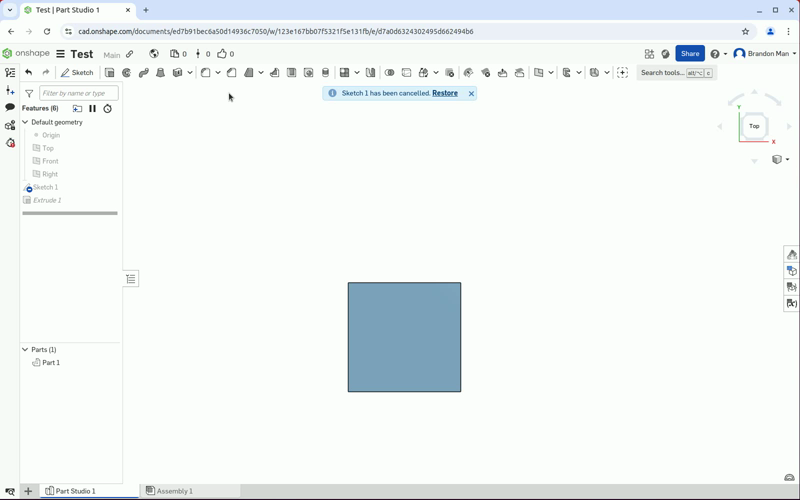
mouse_move(541, 75)
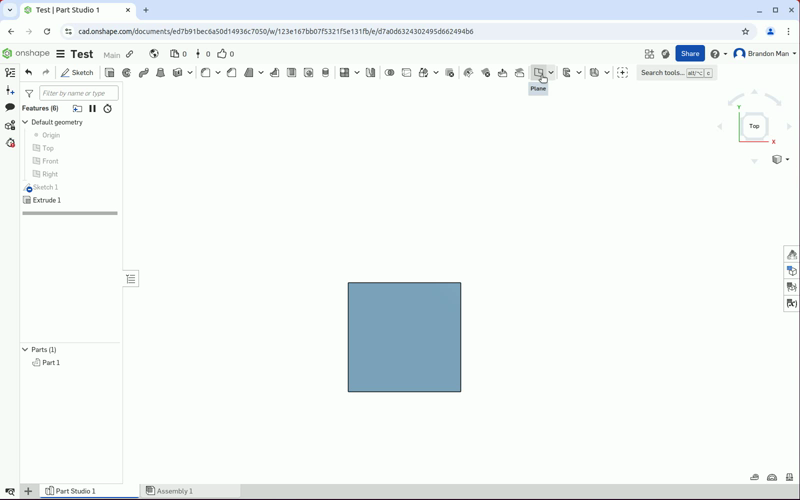
click(541, 75)
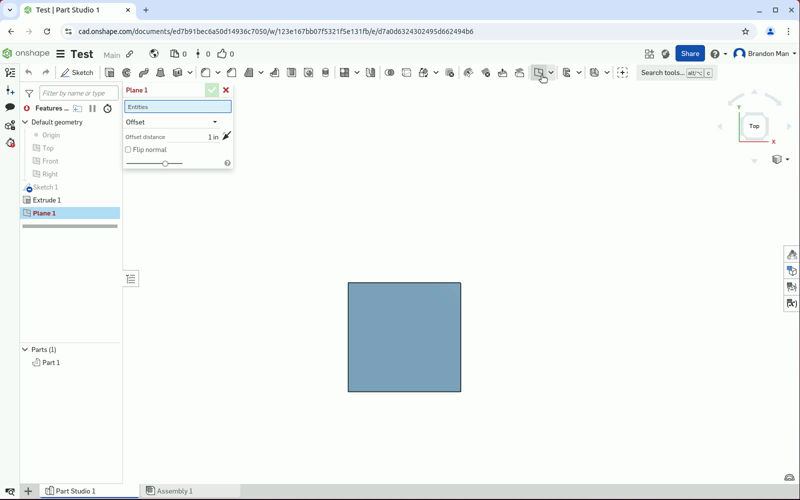
mouse_move(73, 150)
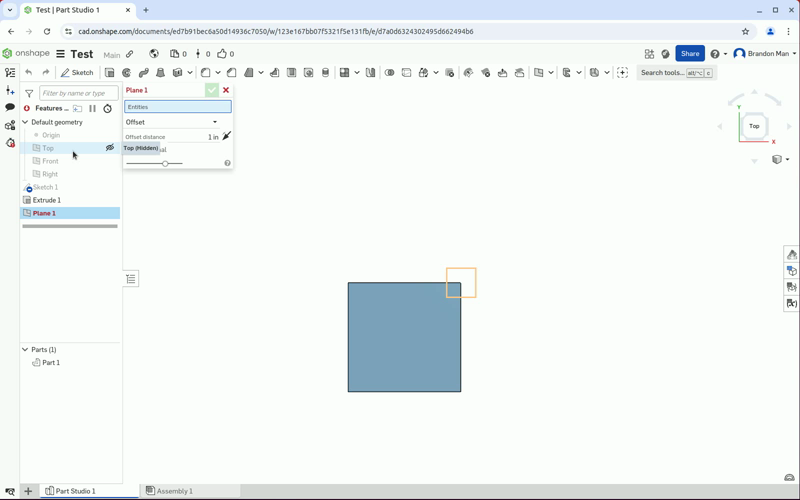
click(73, 150)
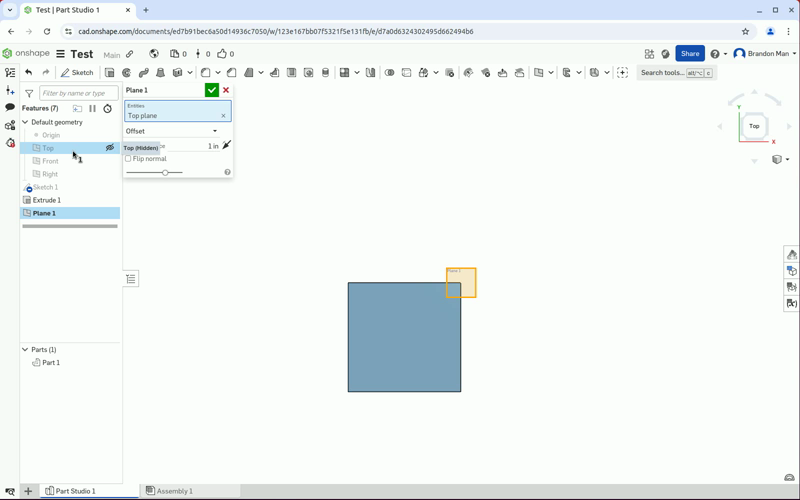
key(tab, 2)
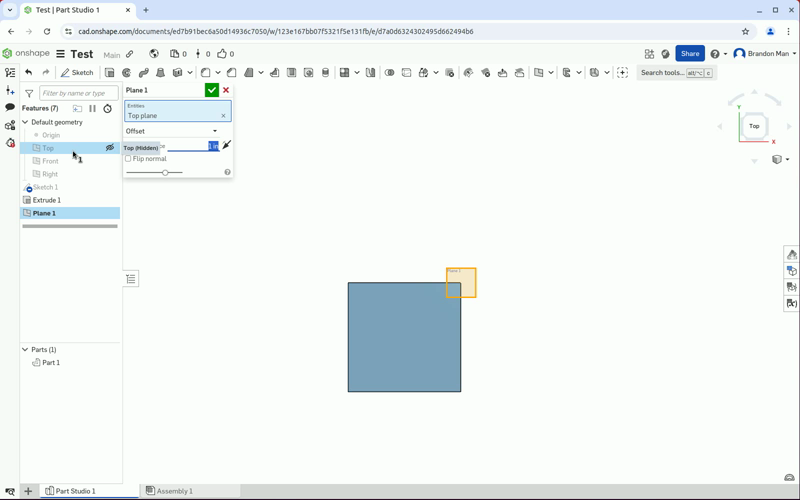
text(0.493)
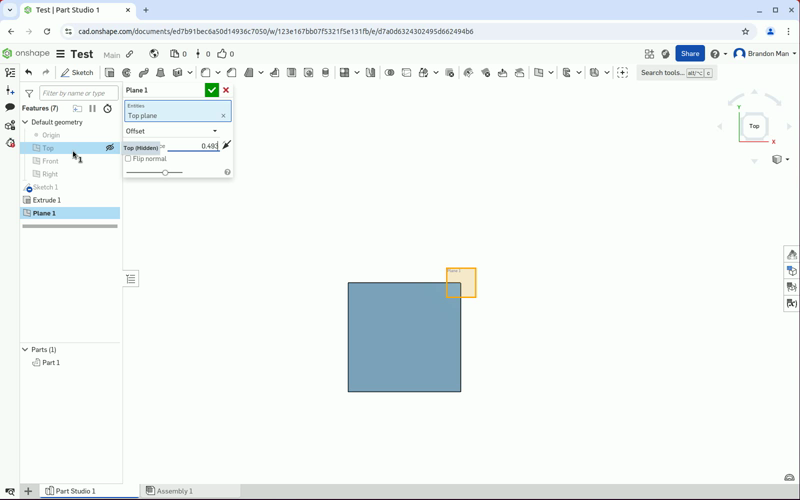
key(enter, 2)
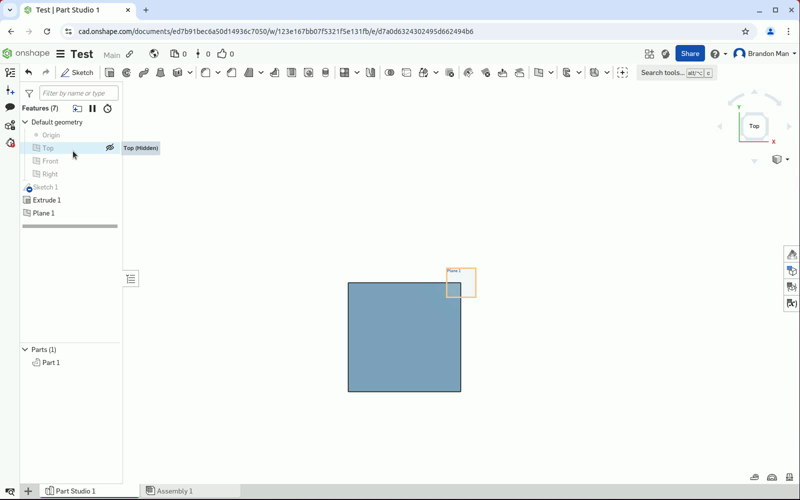
key(shift+s)
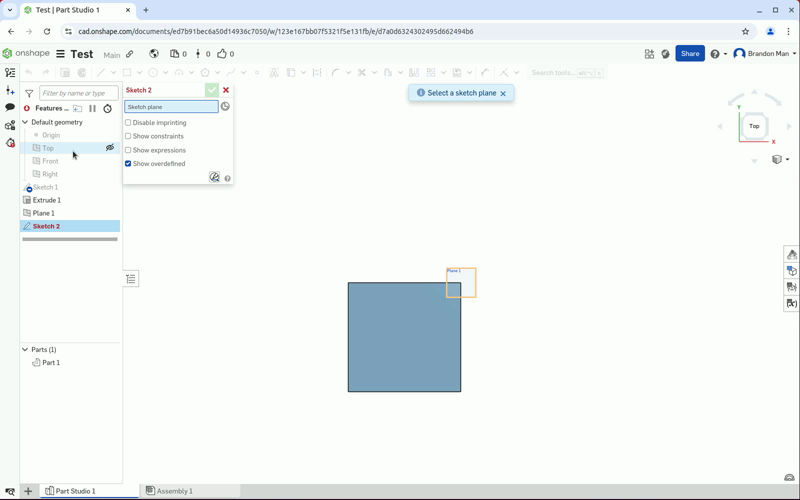
mouse_move(73, 215)
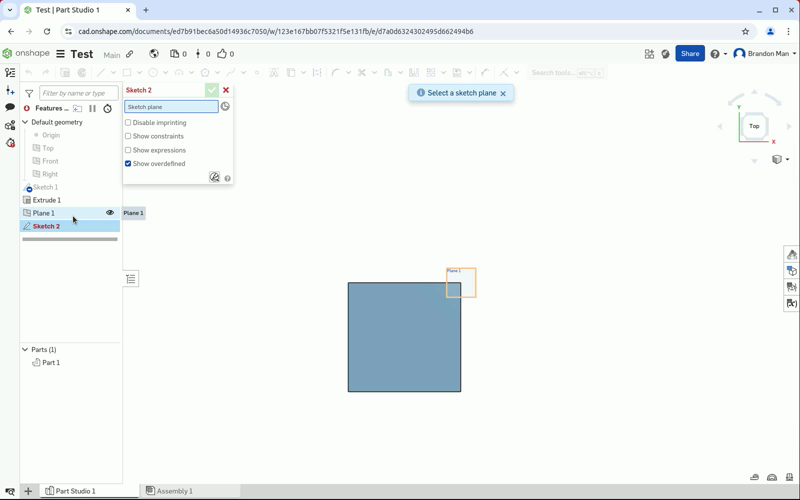
click(73, 215)
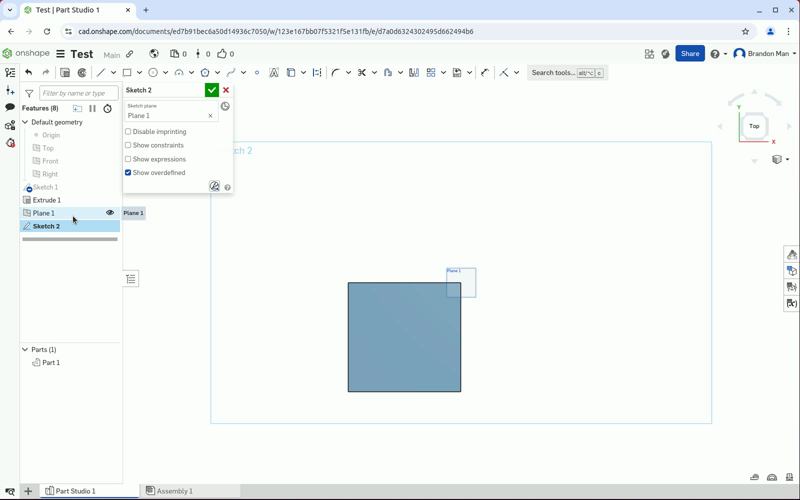
mouse_move(73, 352)
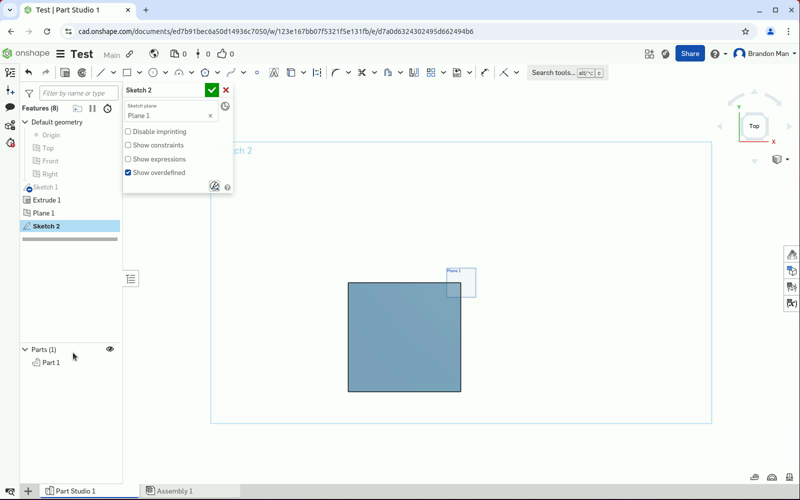
key(y)
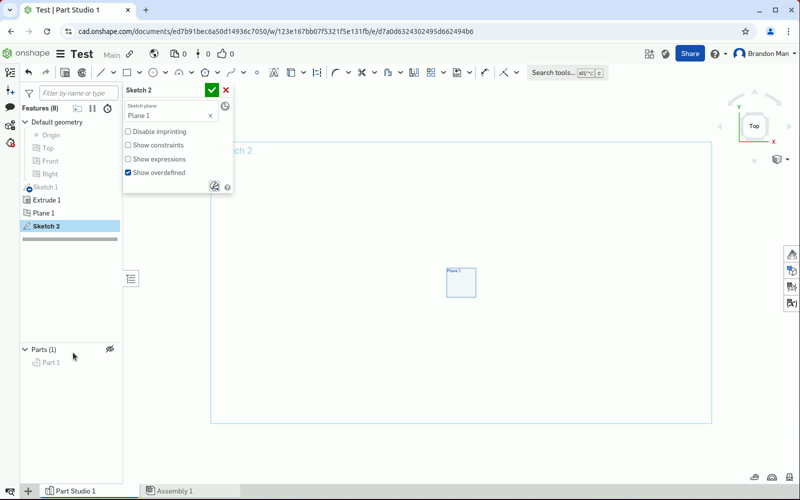
key(l)
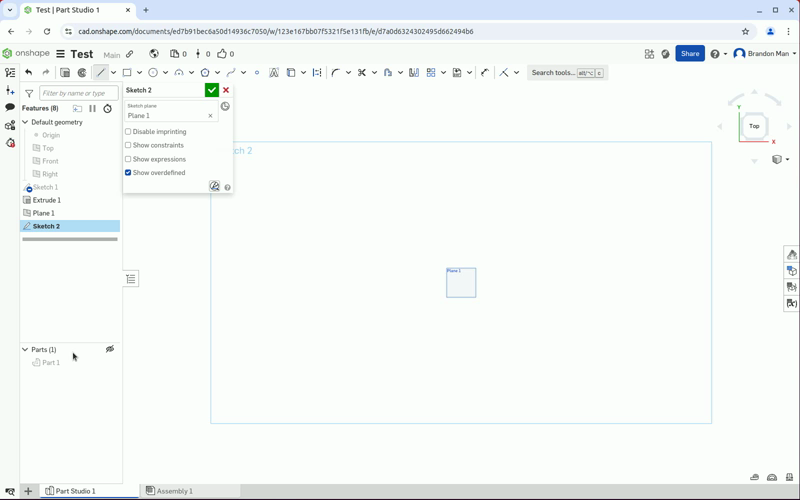
key_down(shift)
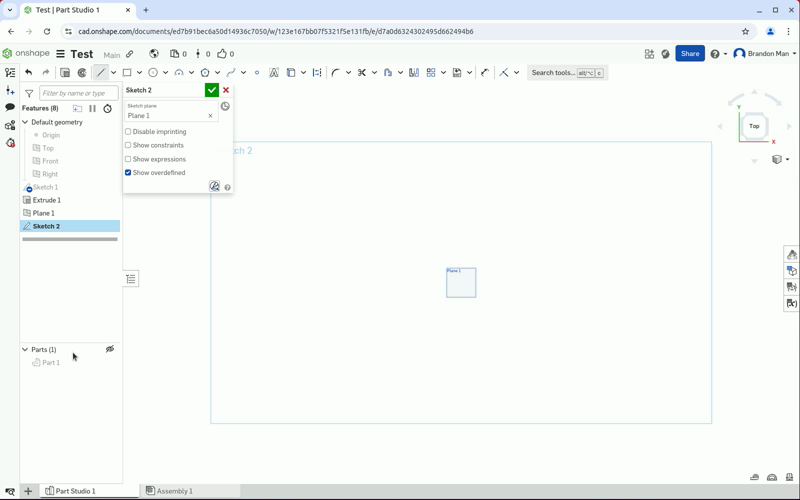
mouse_move(348, 301)
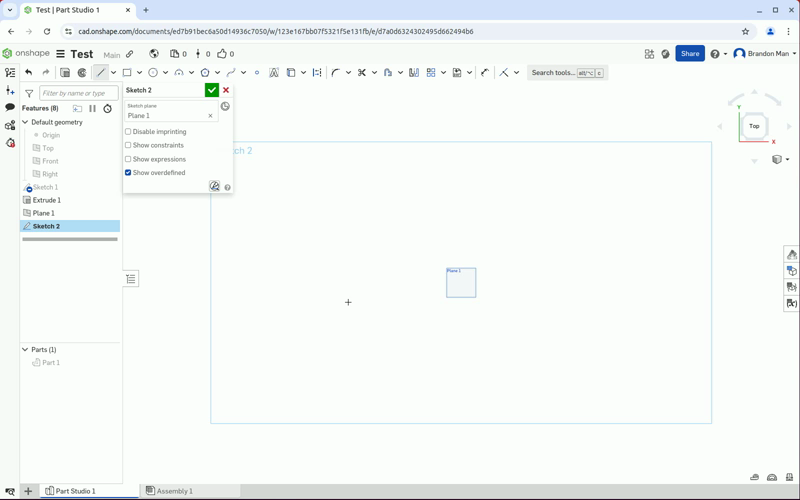
click(348, 301)
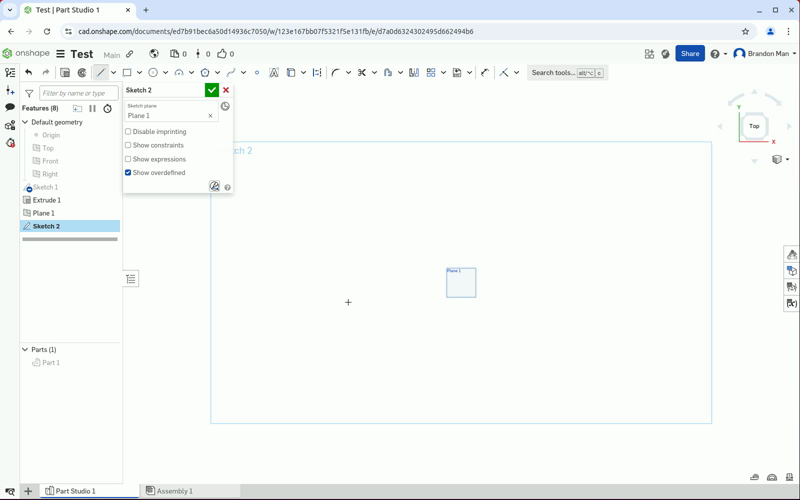
key_up(shift)
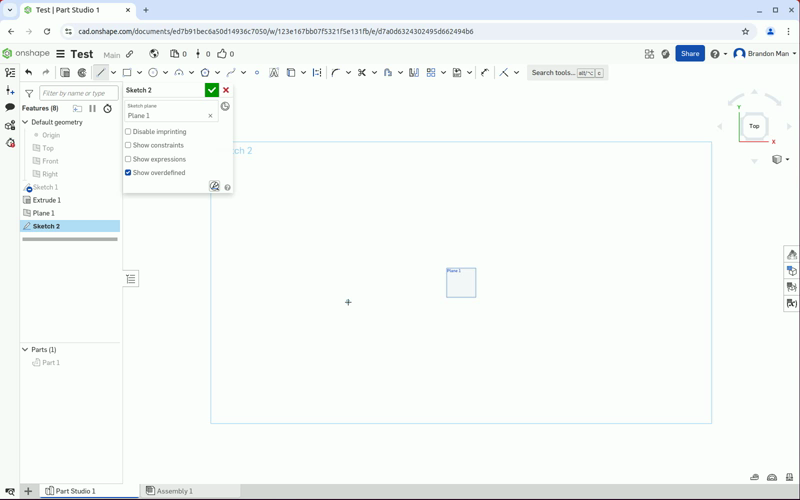
key_down(shift)
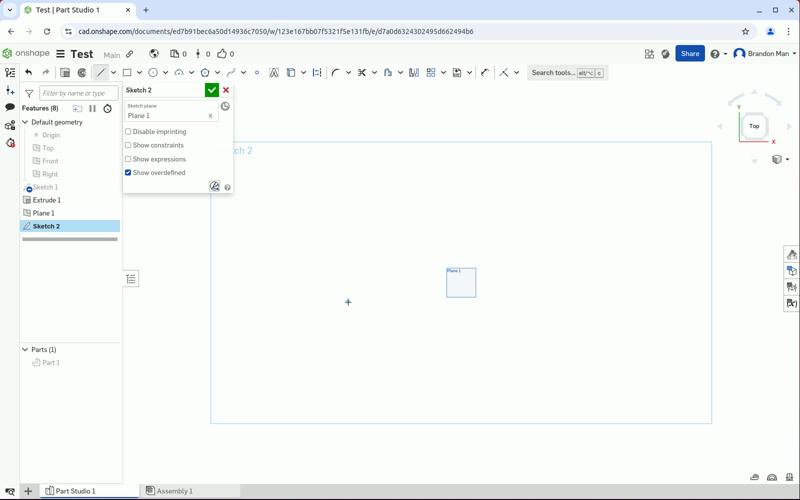
mouse_move(378, 301)
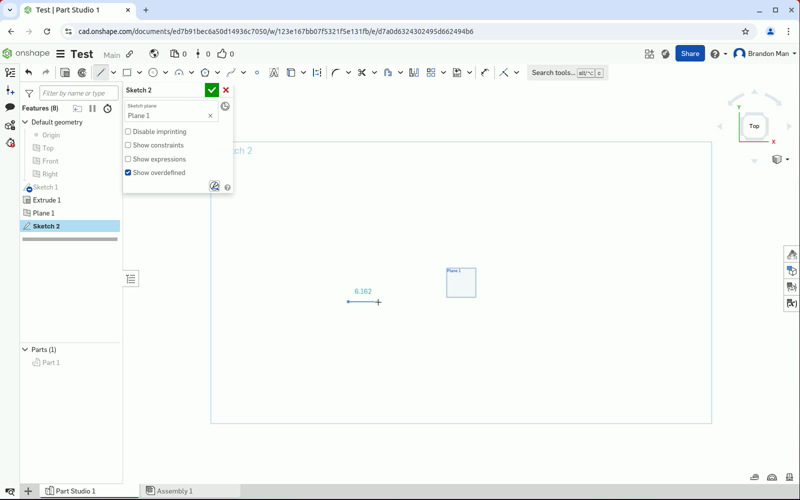
mouse_move(358, 301)
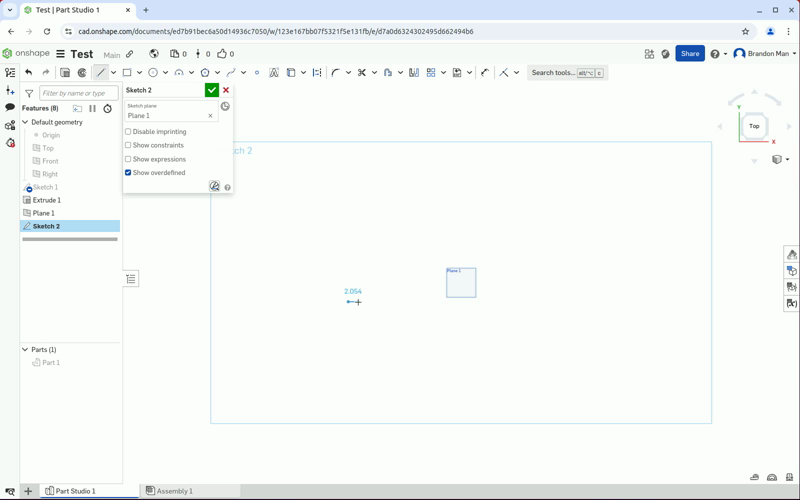
click(358, 301)
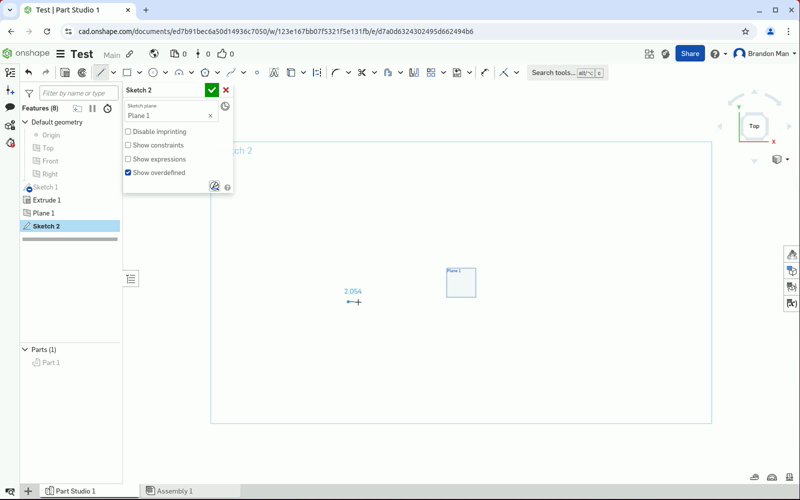
key_up(shift)
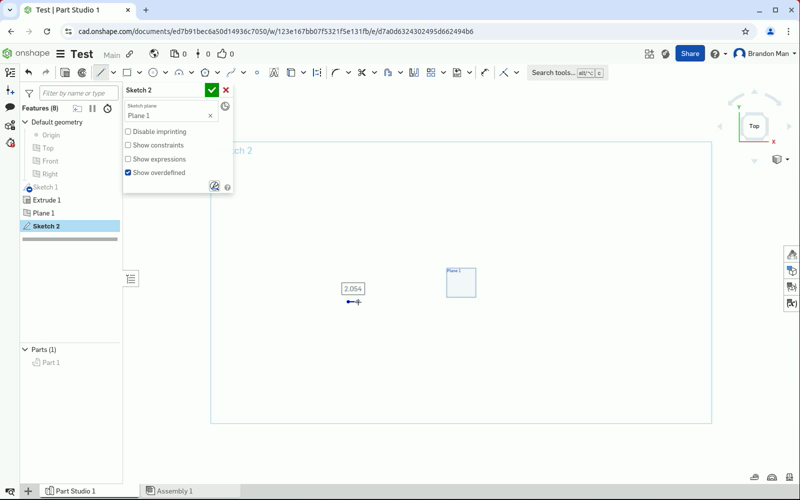
key_down(shift)
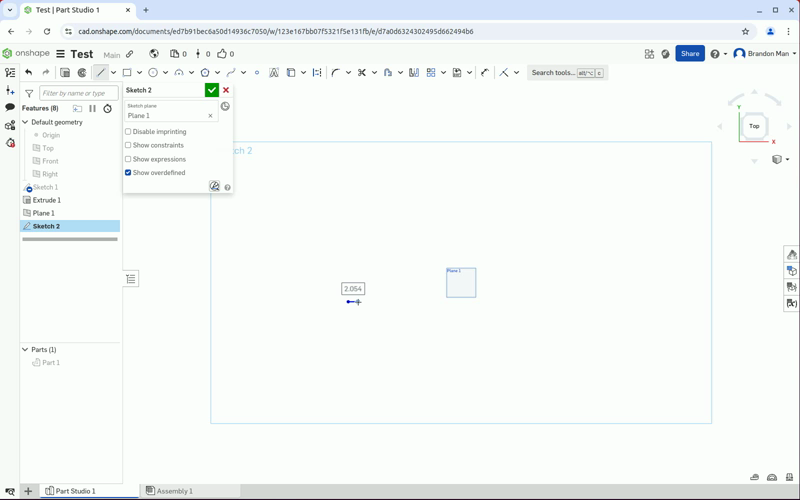
mouse_move(388, 301)
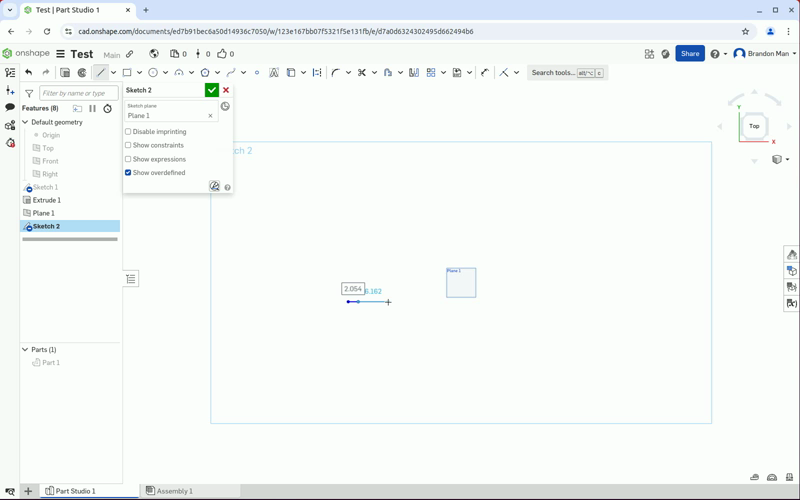
mouse_move(358, 282)
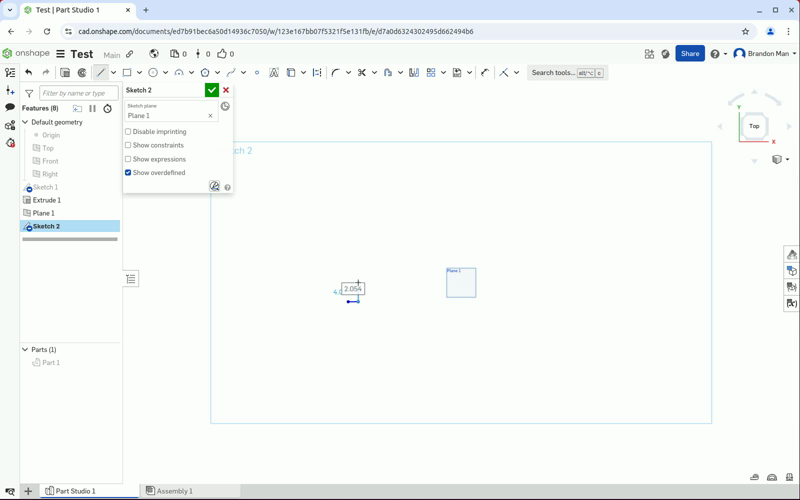
click(358, 282)
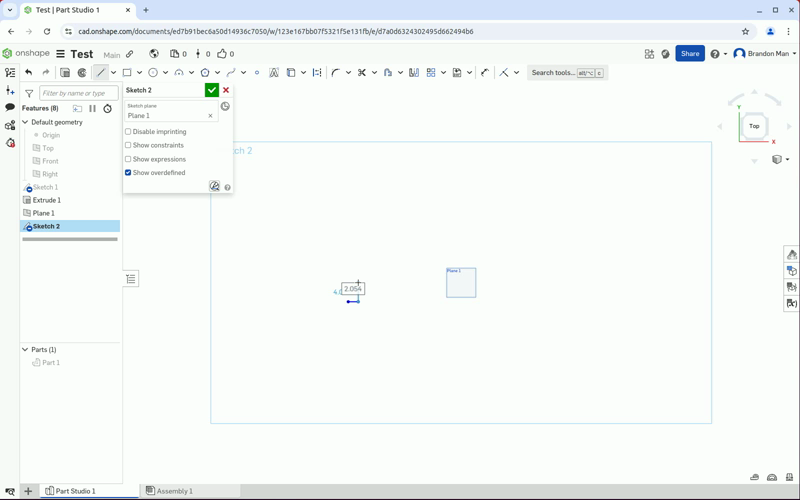
key_up(shift)
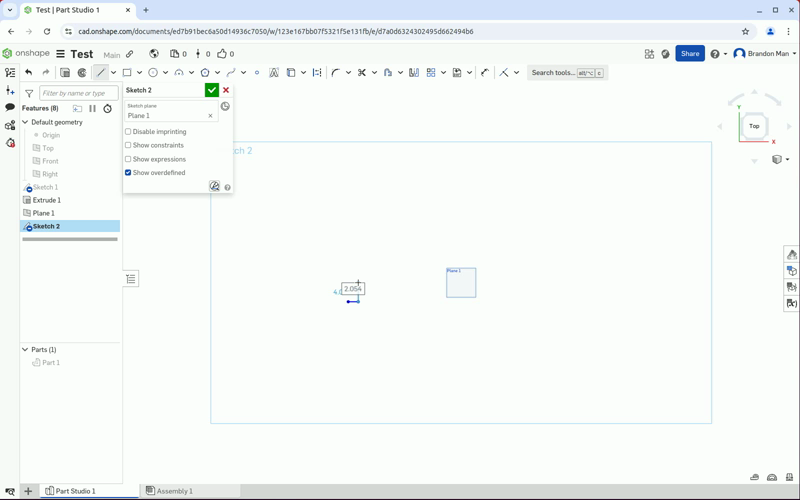
key_down(shift)
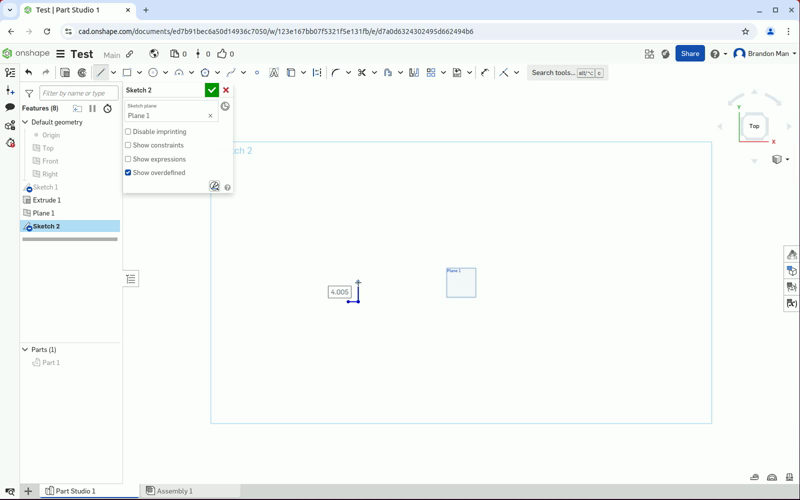
mouse_move(388, 282)
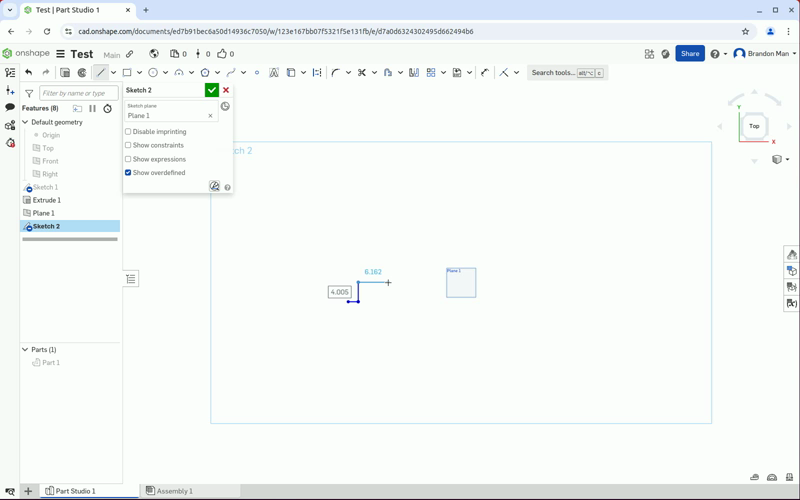
mouse_move(348, 282)
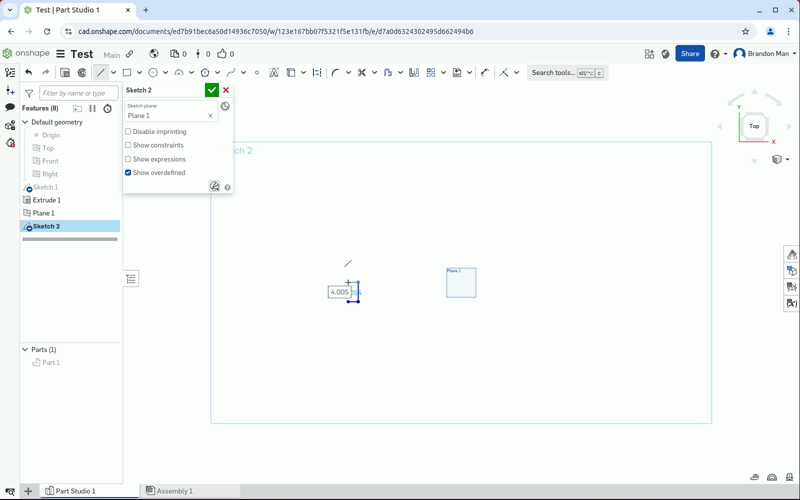
click(348, 282)
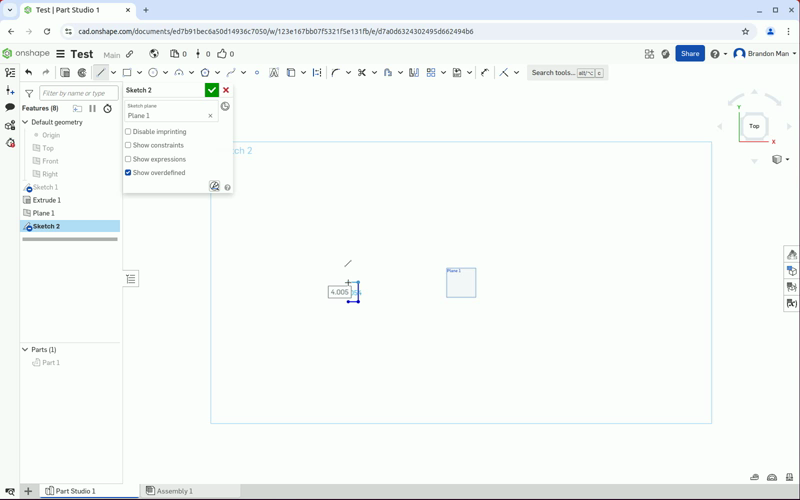
key_up(shift)
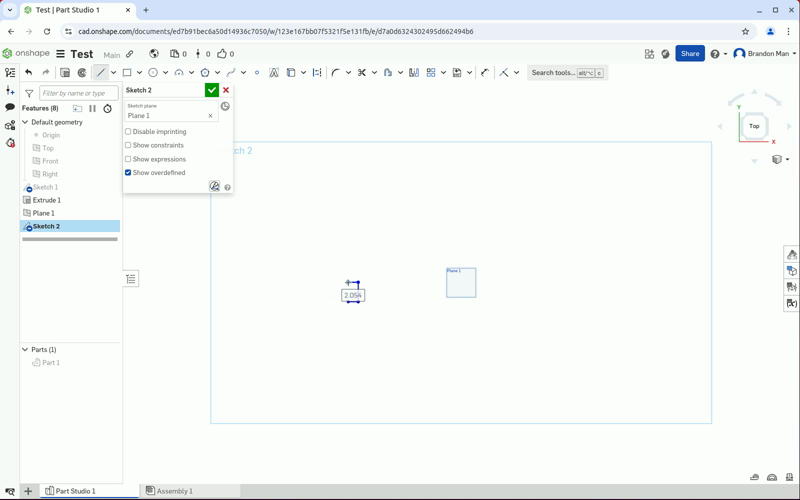
mouse_move(378, 282)
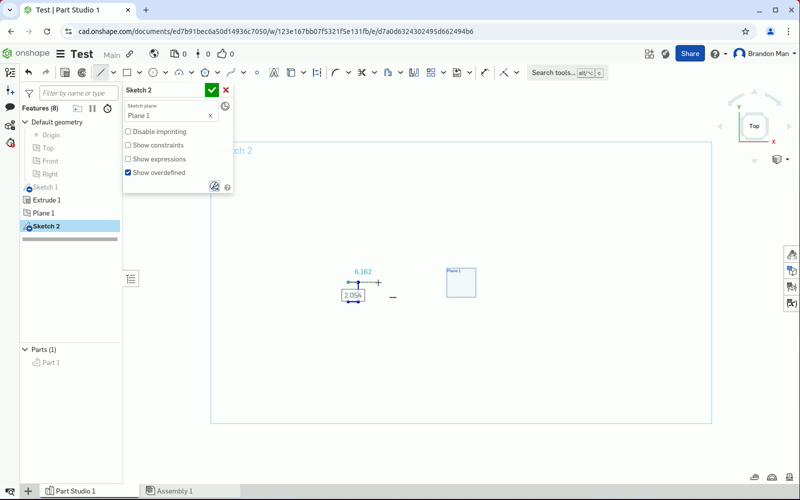
key_down(shift)
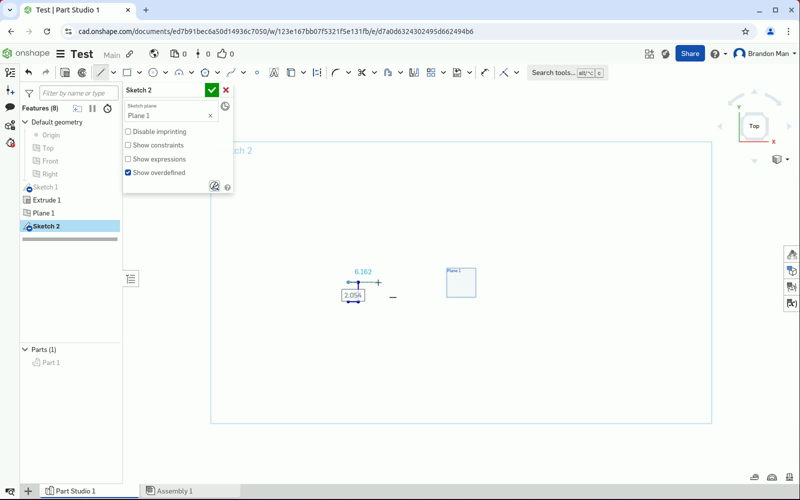
mouse_move(348, 301)
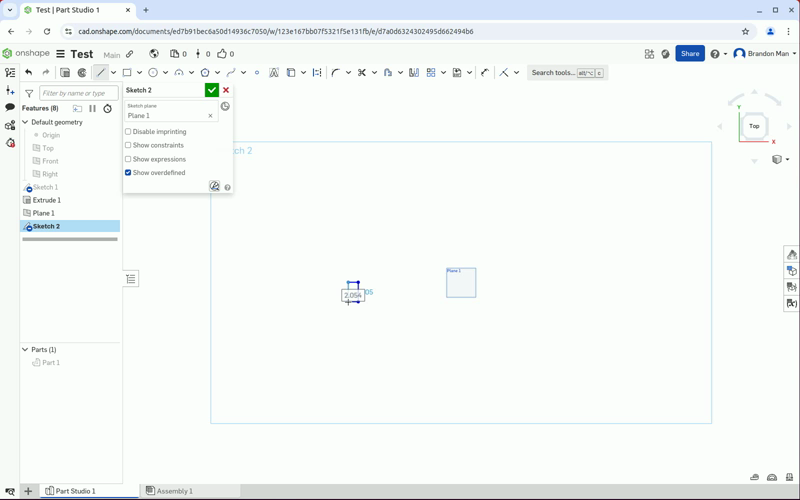
key_up(shift)
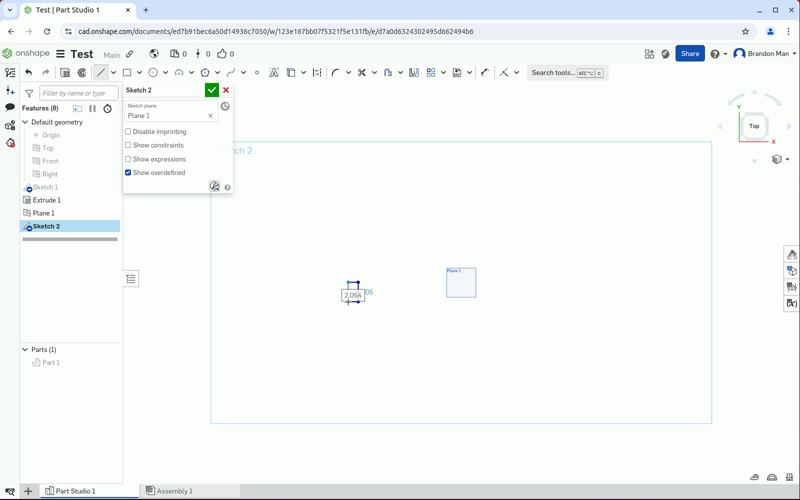
click(348, 301)
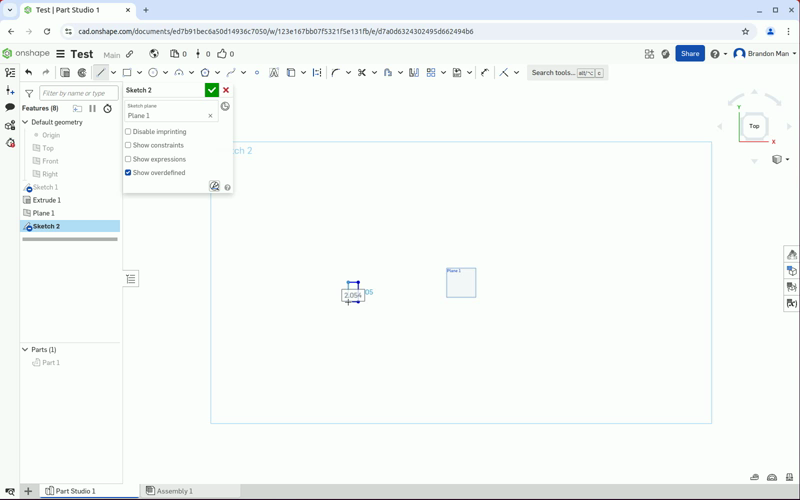
key(esc)
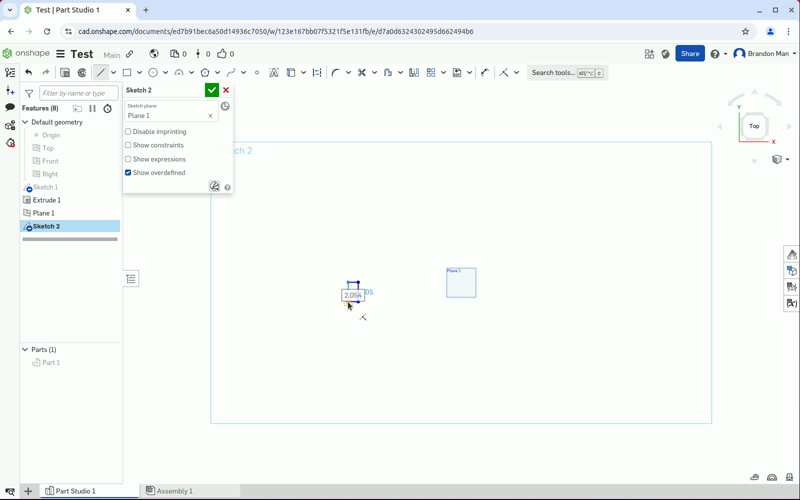
mouse_move(355, 288)
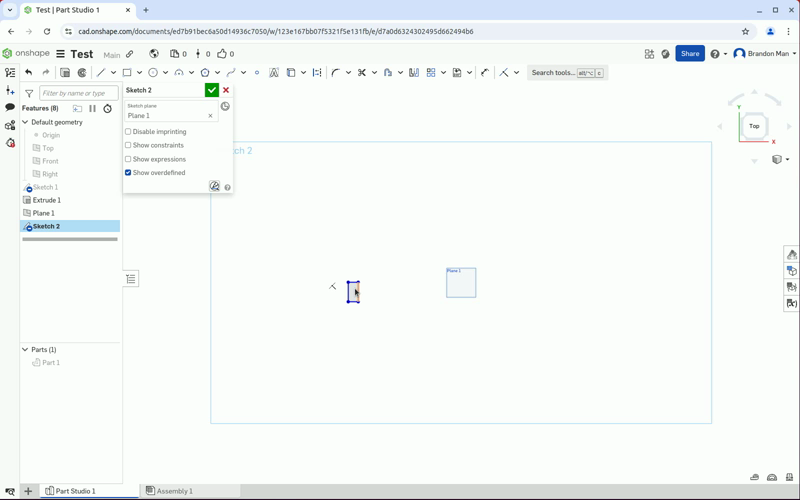
scroll(6)
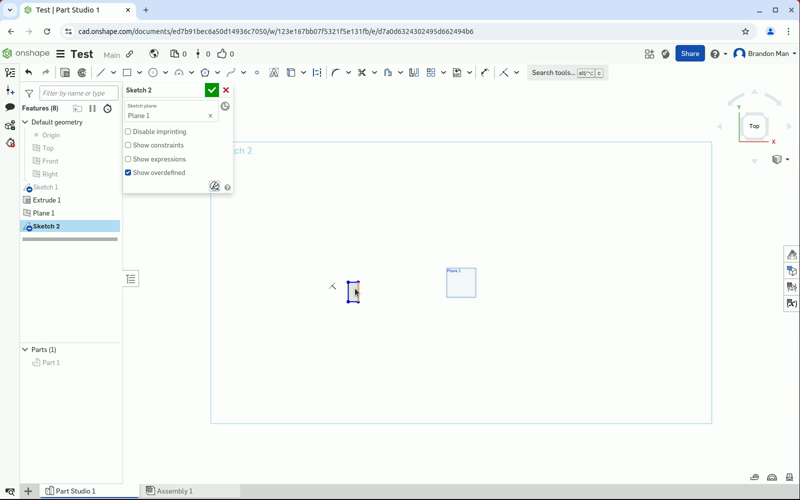
scroll(6)
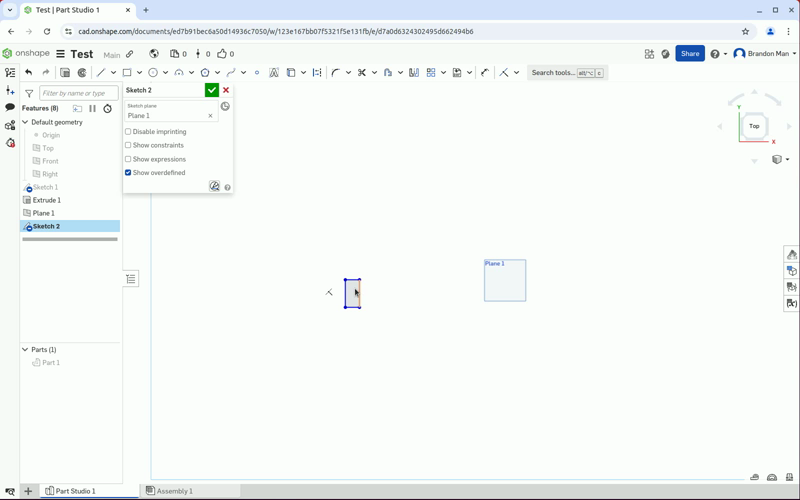
scroll(6)
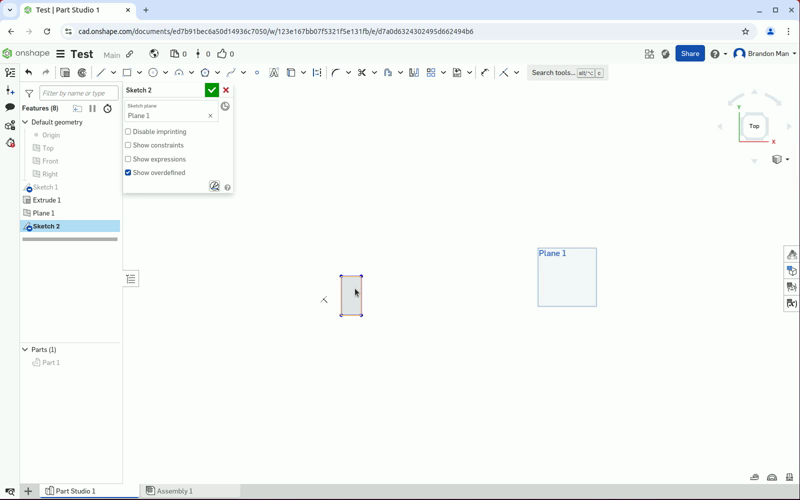
scroll(6)
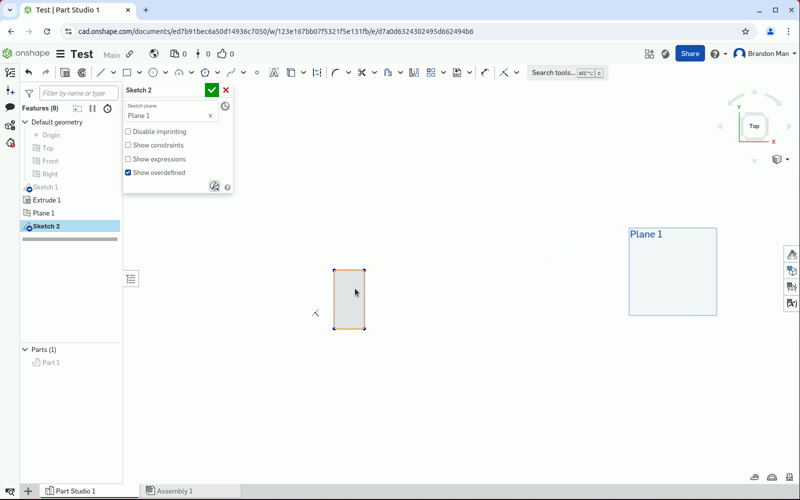
scroll(6)
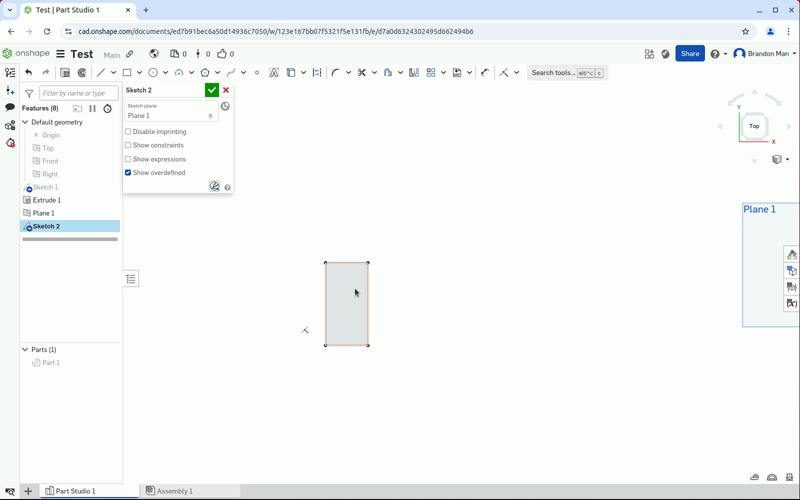
scroll(6)
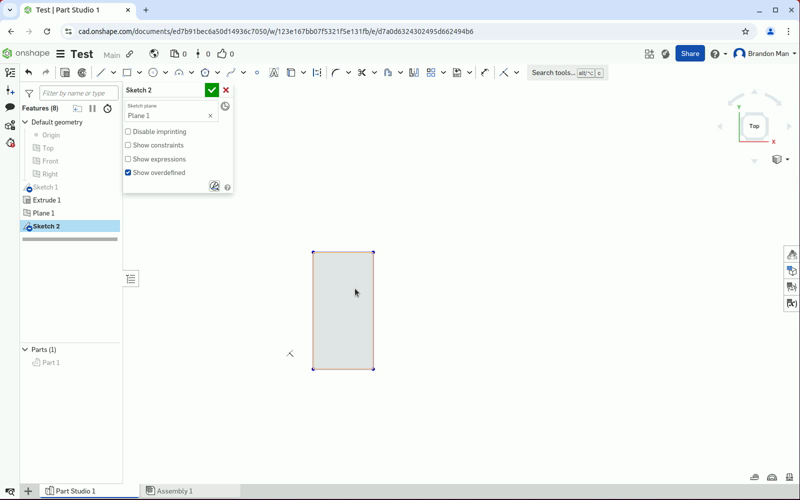
scroll(6)
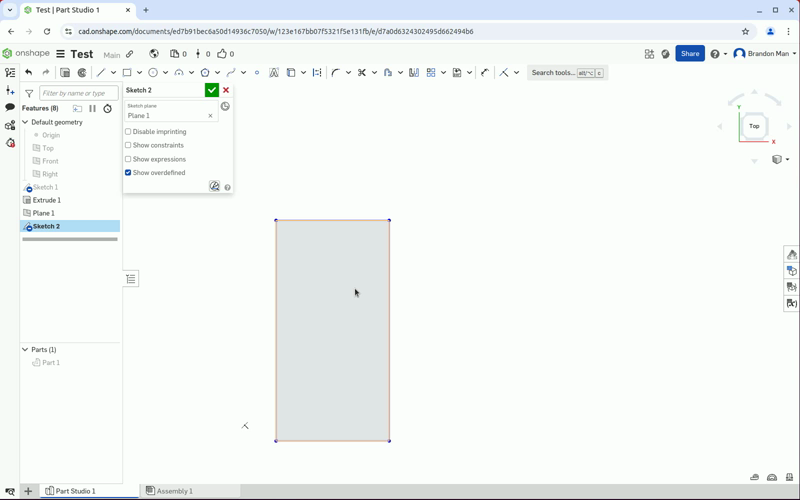
click(355, 288)
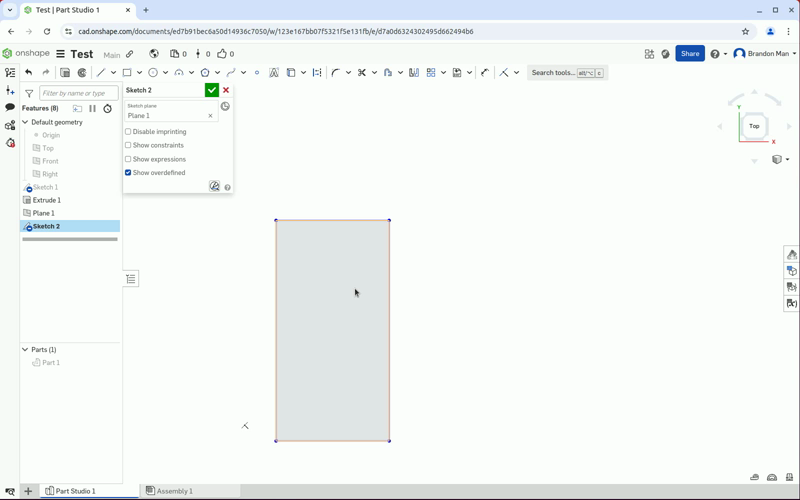
scroll(-6)
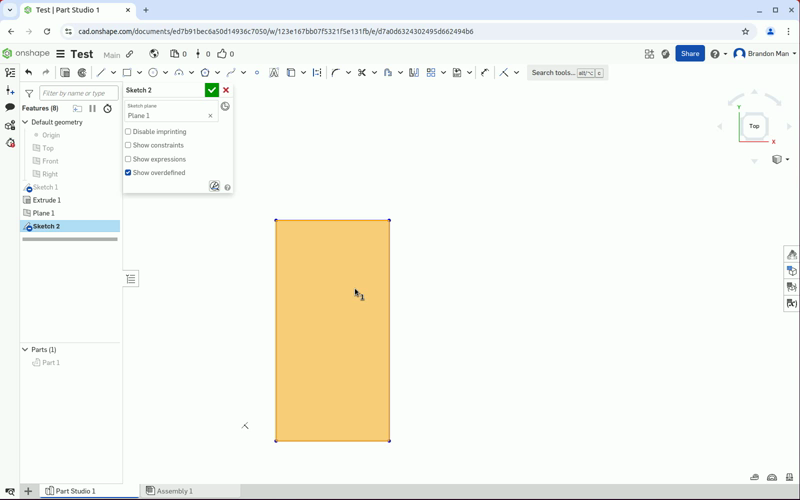
scroll(-6)
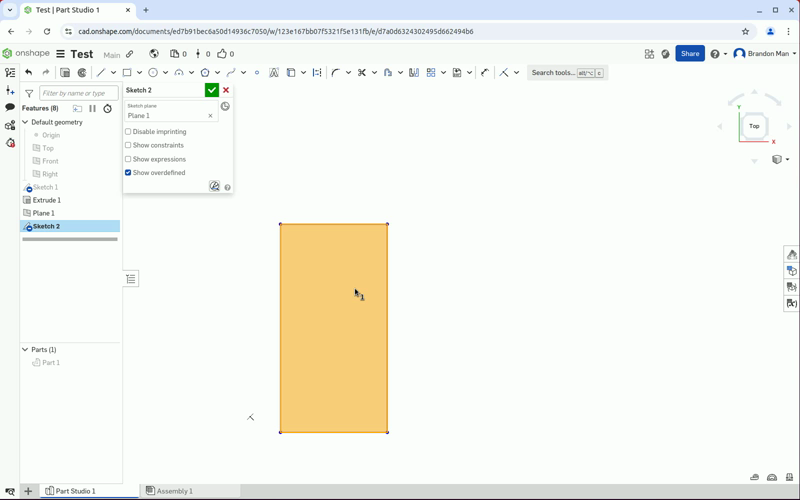
scroll(-6)
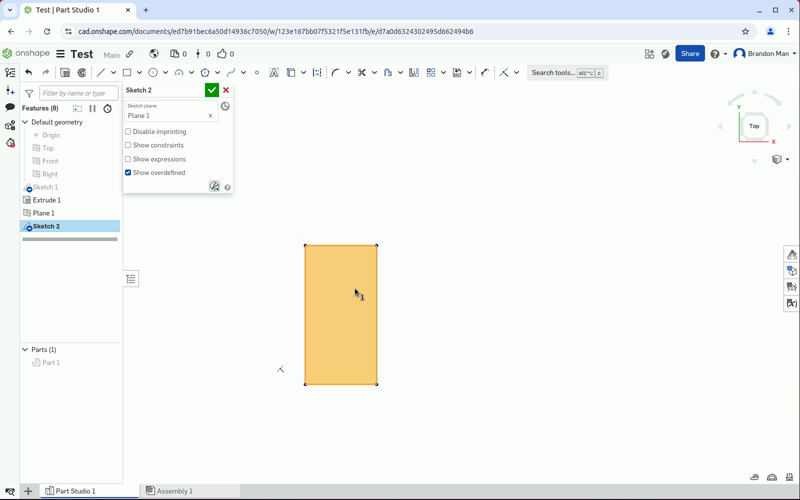
scroll(-6)
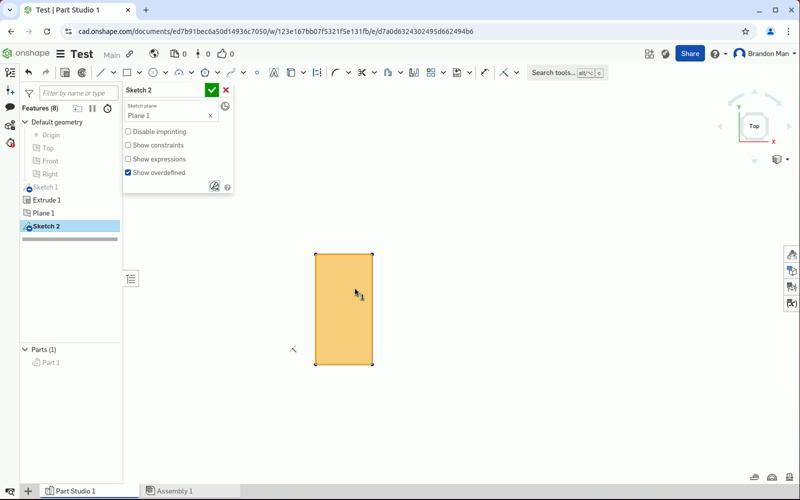
scroll(-6)
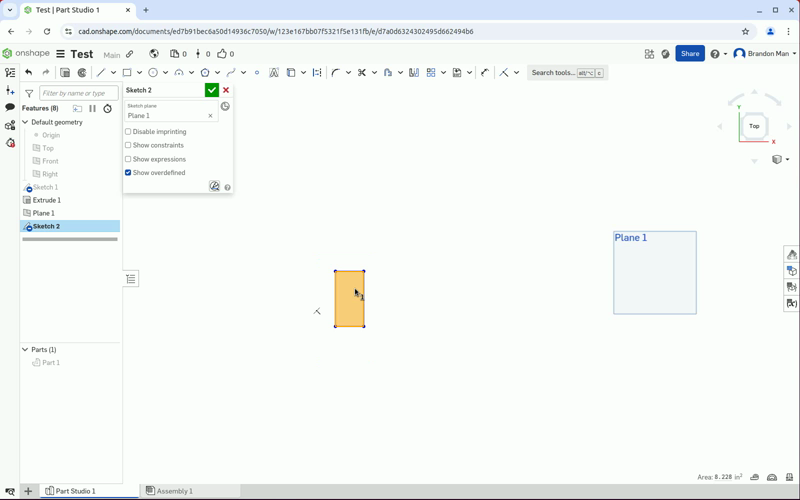
scroll(-6)
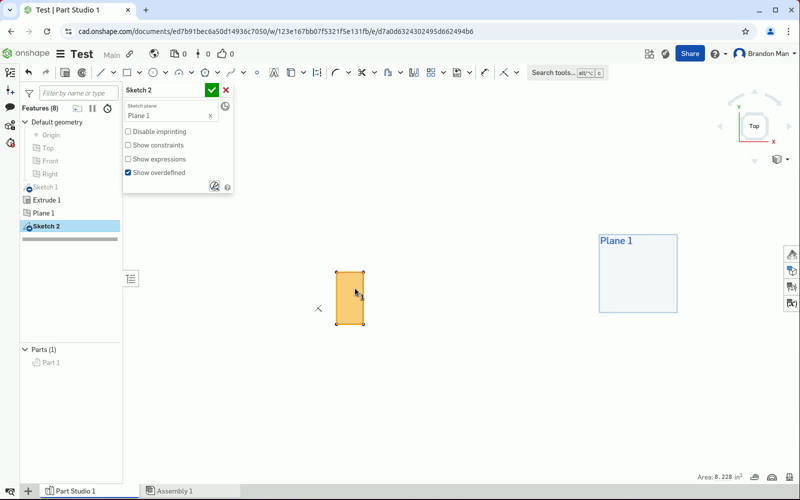
scroll(-6)
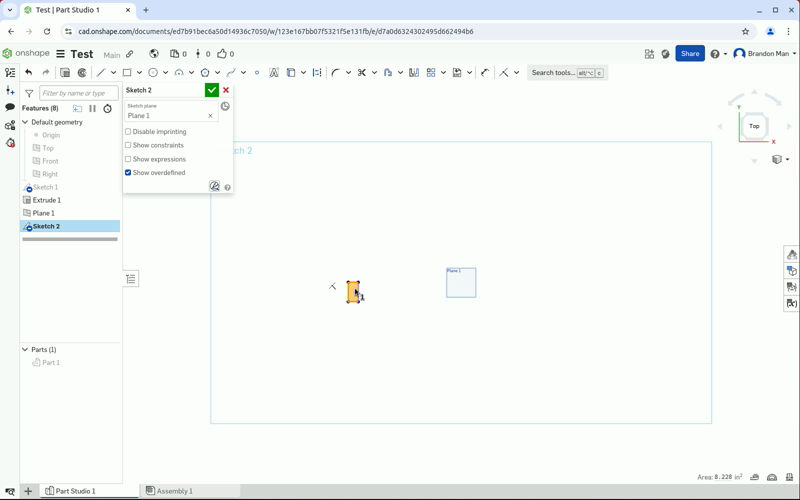
mouse_move(73, 352)
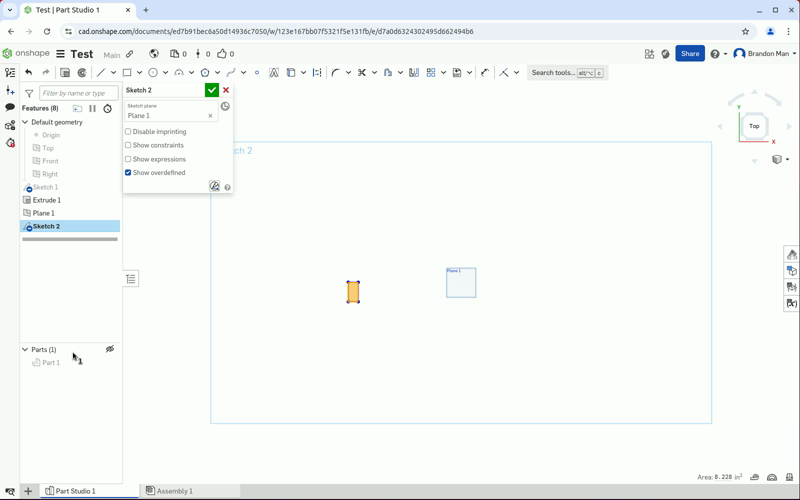
key(shift+y)
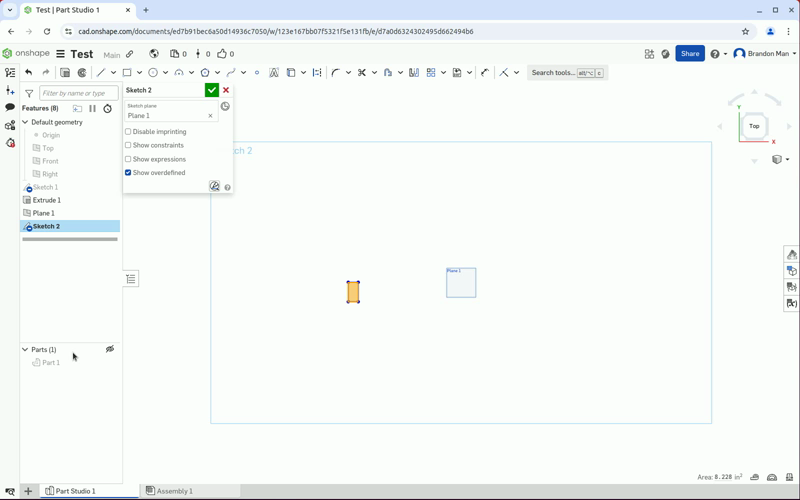
key(shift+e)
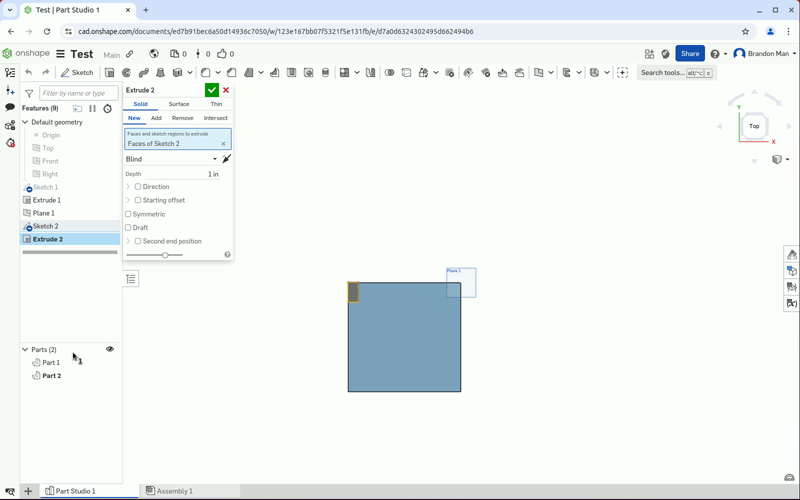
mouse_move(143, 106)
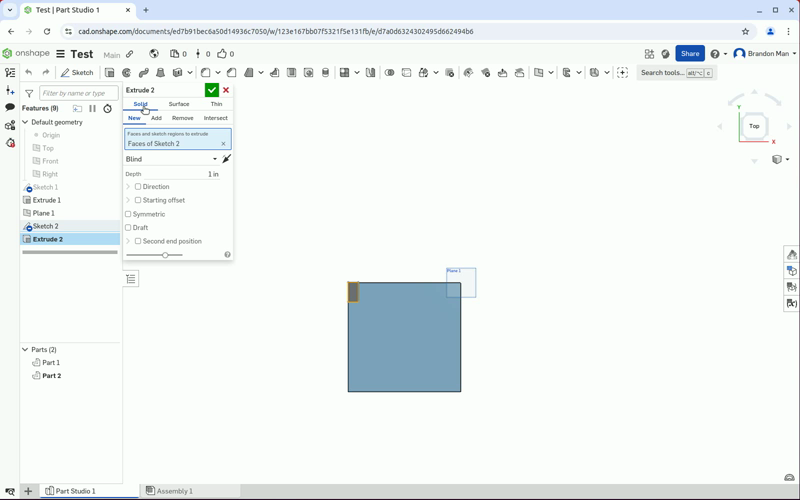
click(143, 106)
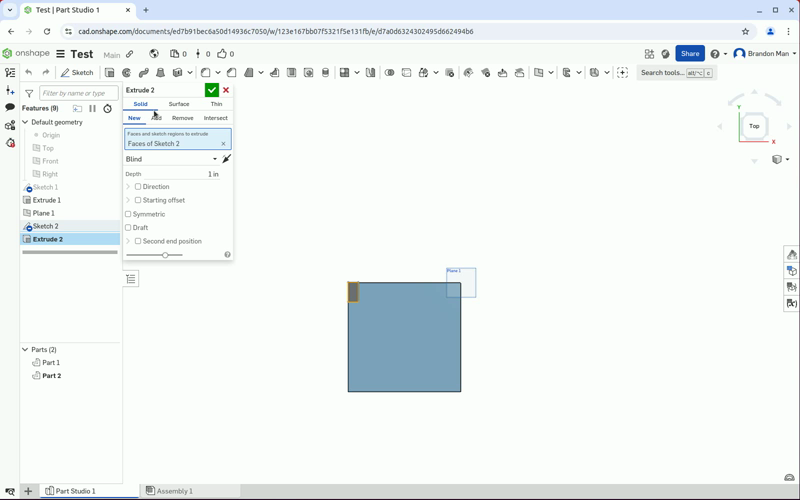
mouse_move(186, 120)
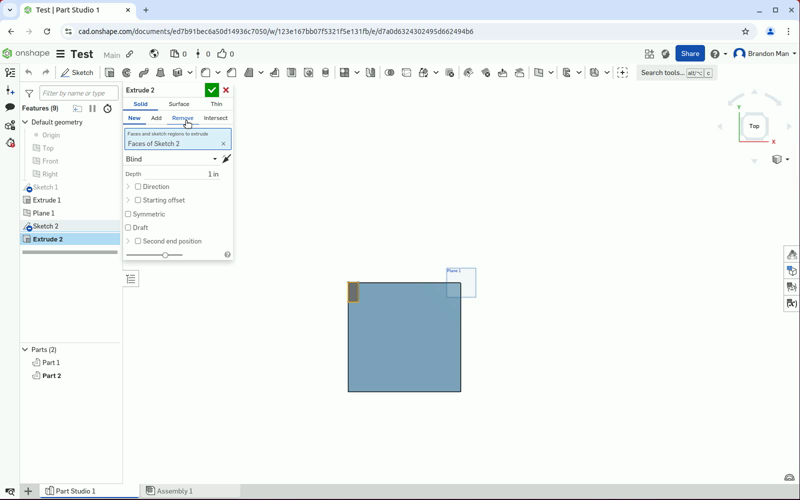
click(186, 120)
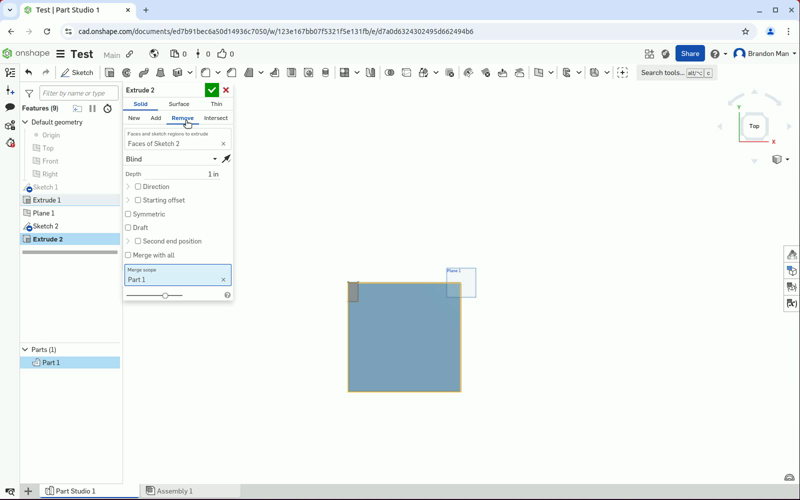
key(tab, 4)
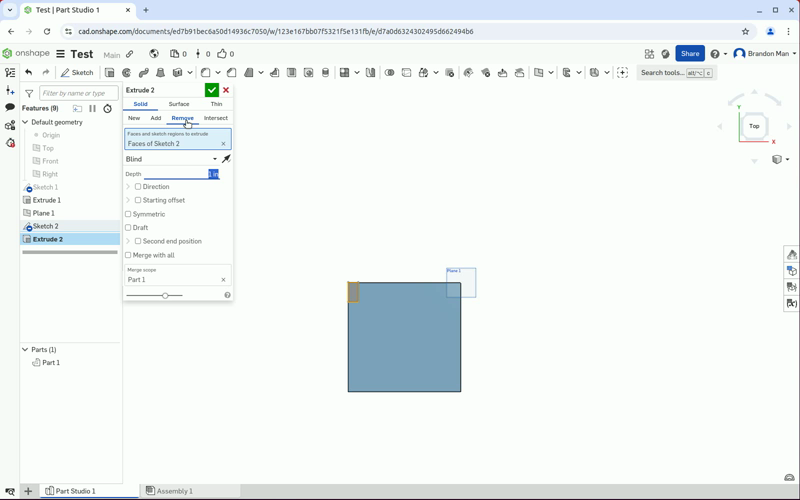
text(1.685)
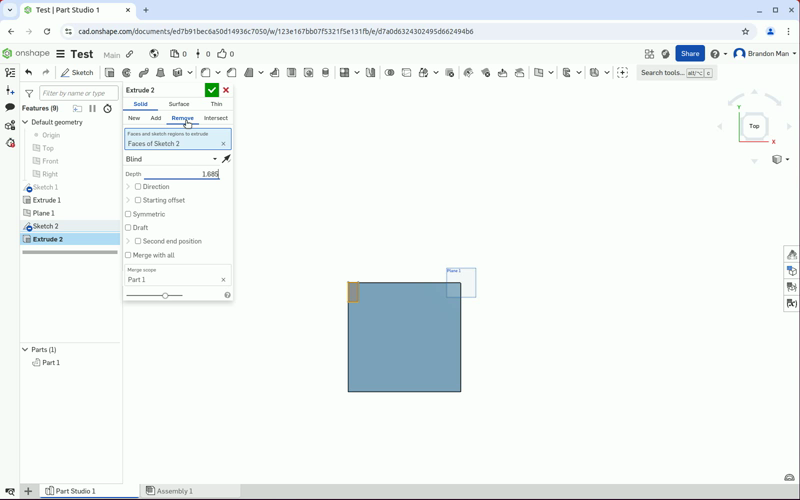
key(tab, 6)
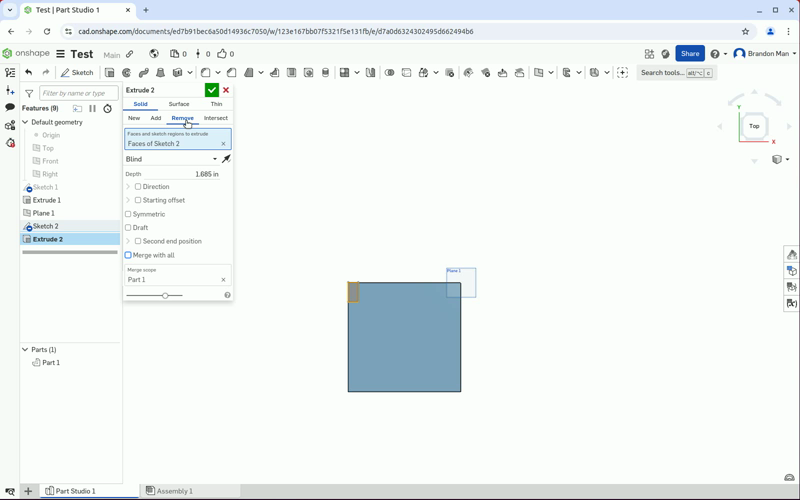
key(space)
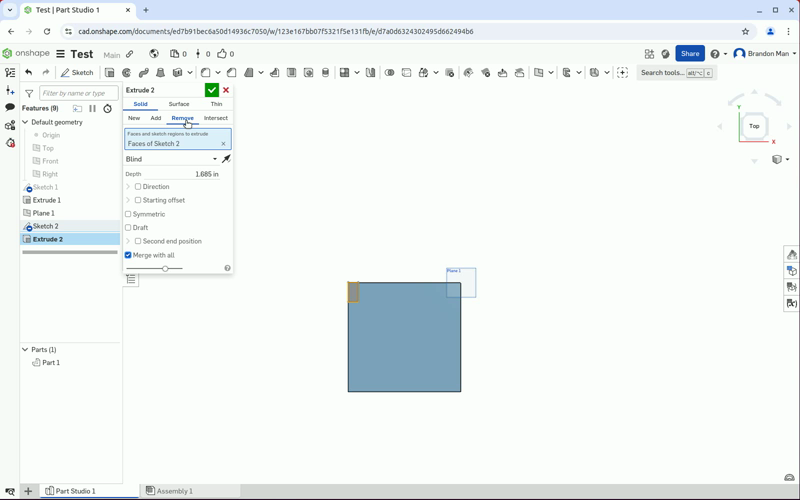
key(enter)
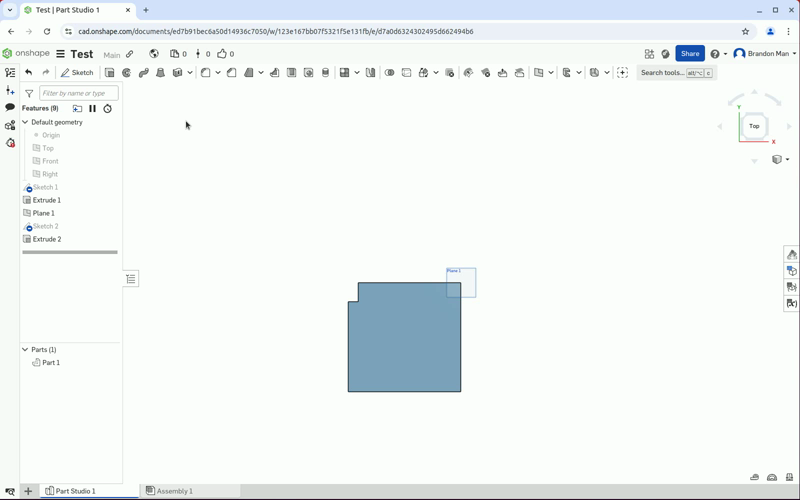
key(shift+h)
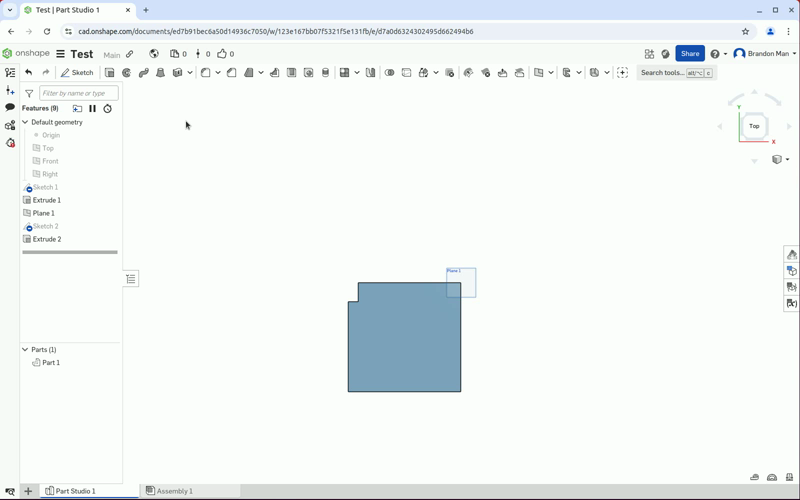
key(shift+h)
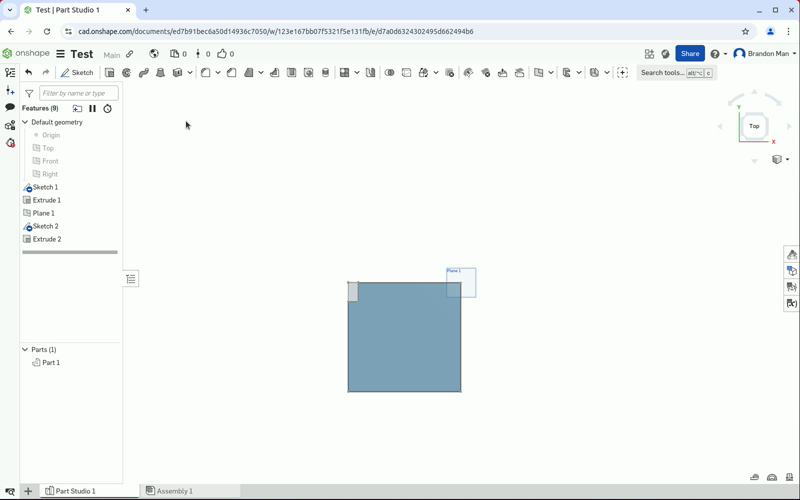
key(shift+7)
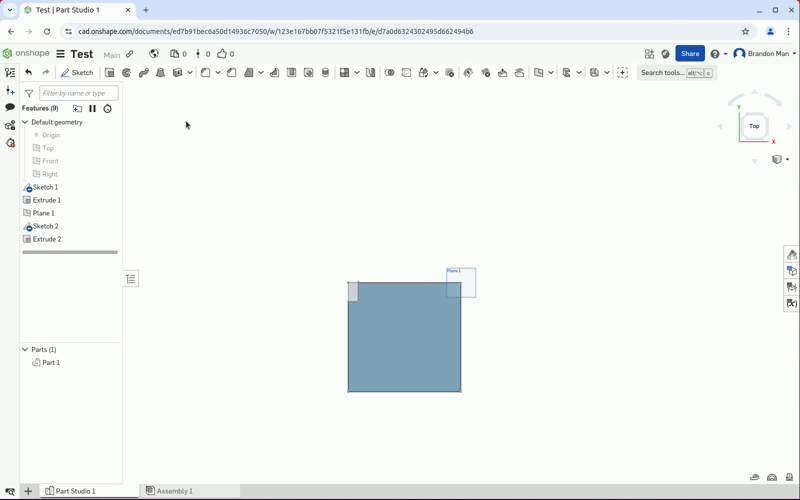
key(up, 3)
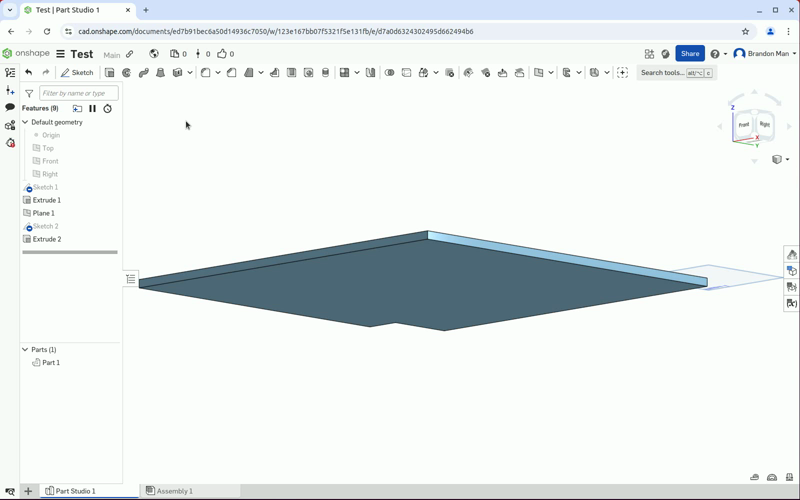
key(left, 3)
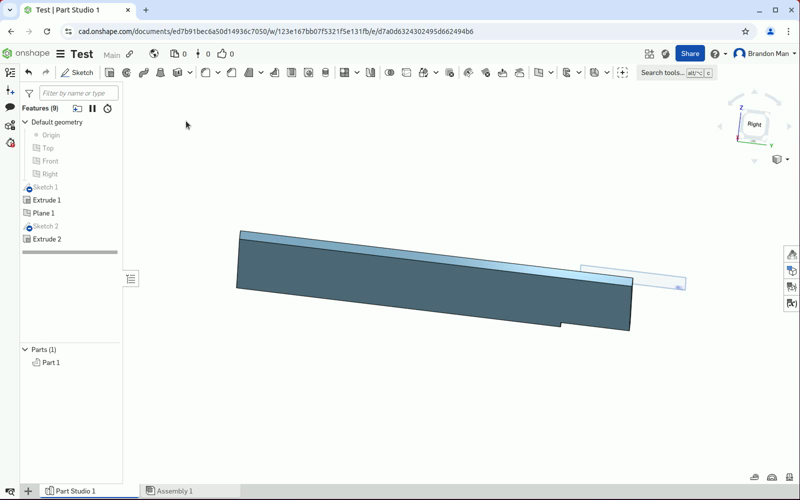
key(right, 3)
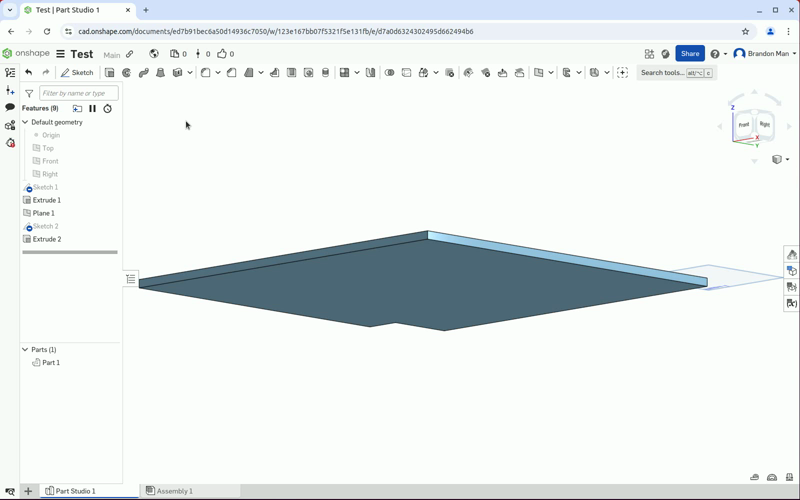
key(down, 3)
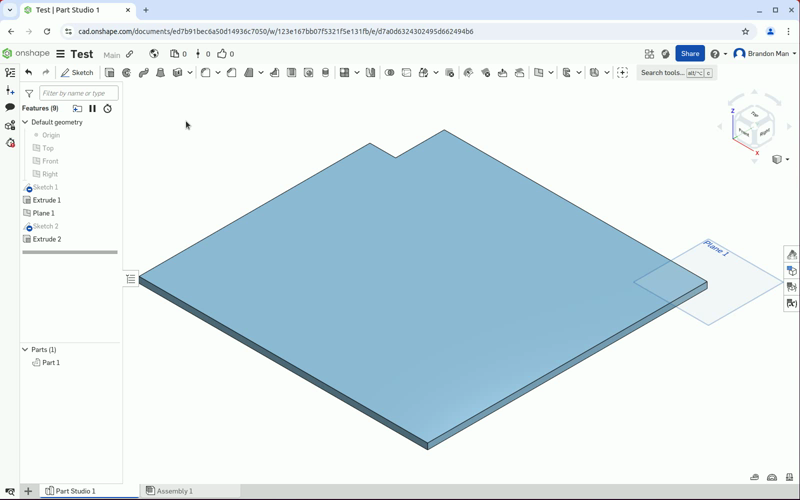
mouse_move(73, 189)
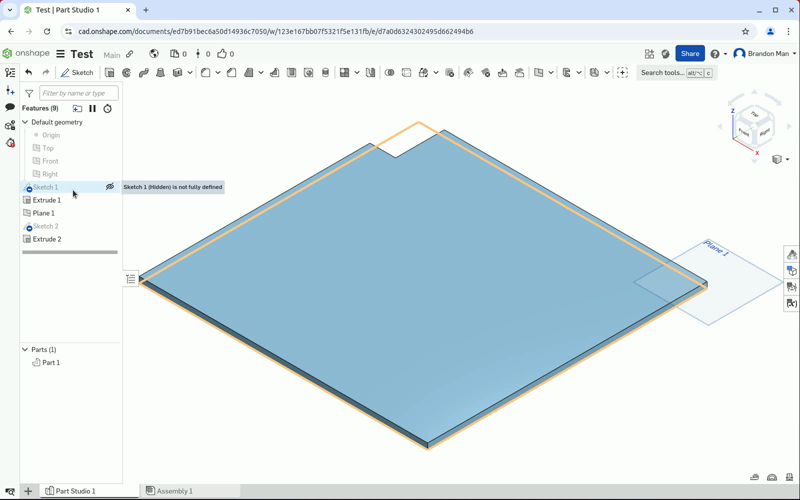
click(73, 189)